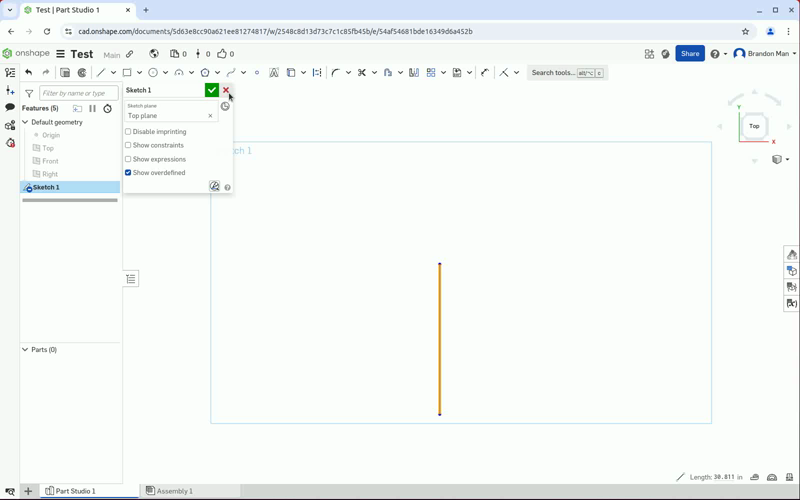
key(shift+h)
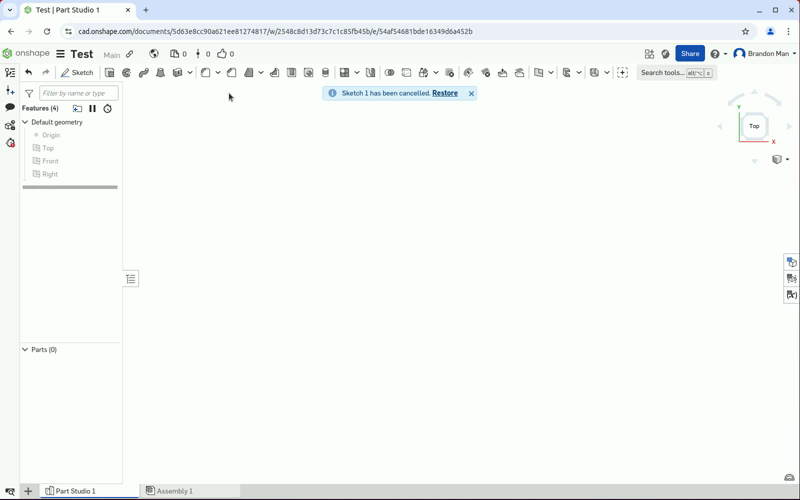
mouse_move(73, 352)
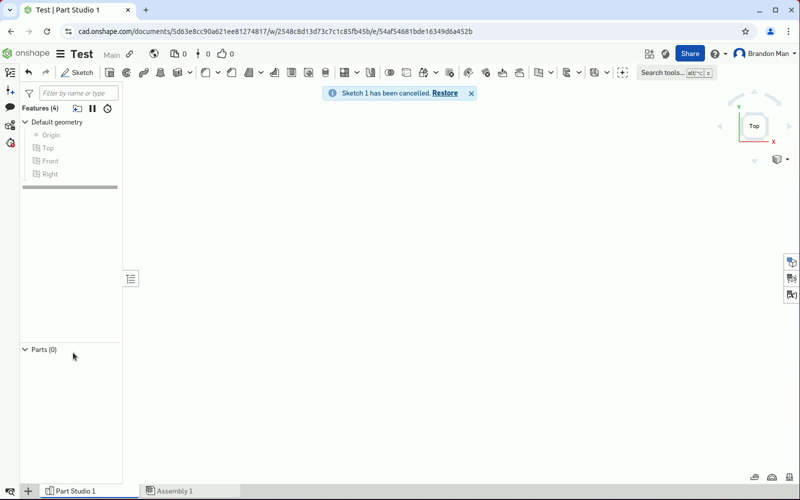
key(y)
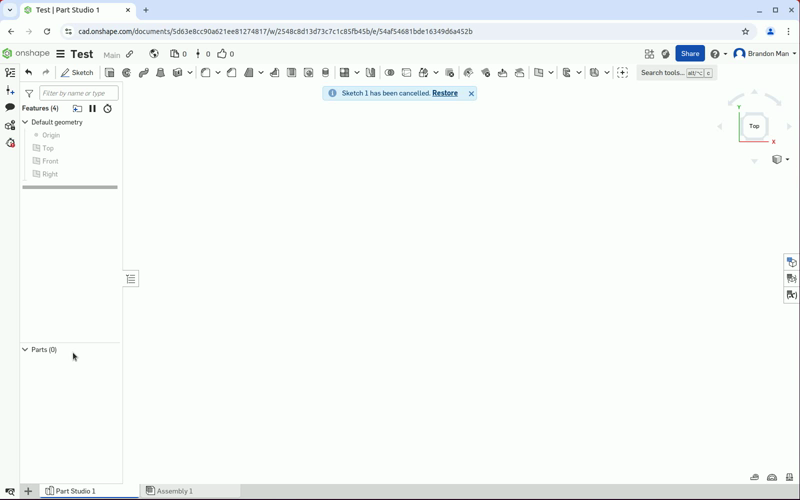
key(shift+p)
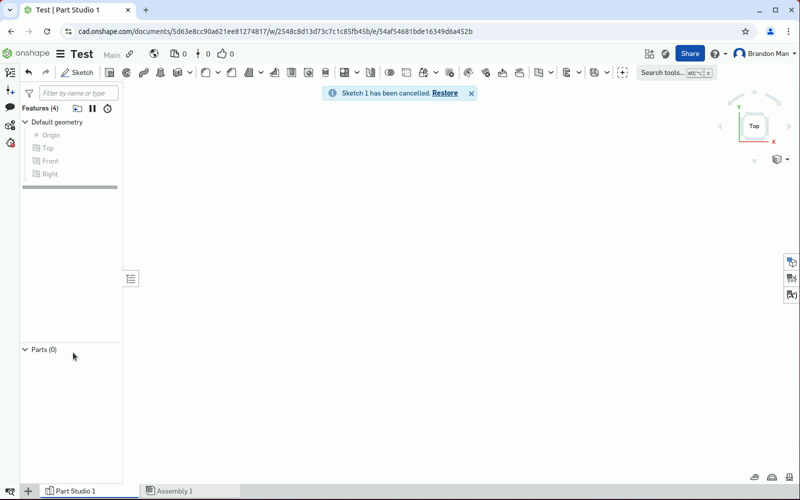
key(space)
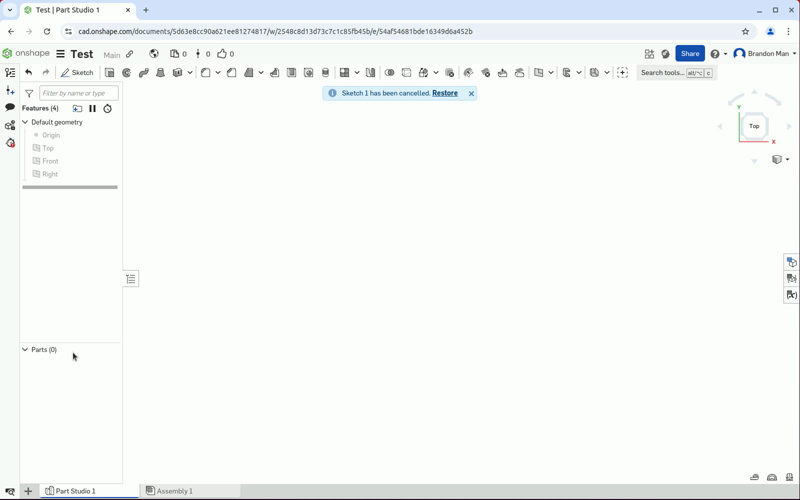
key_down(shift)
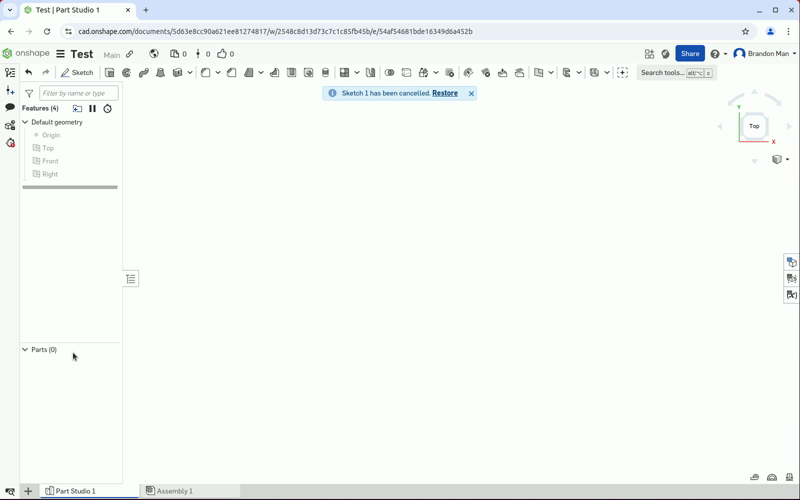
key(up)
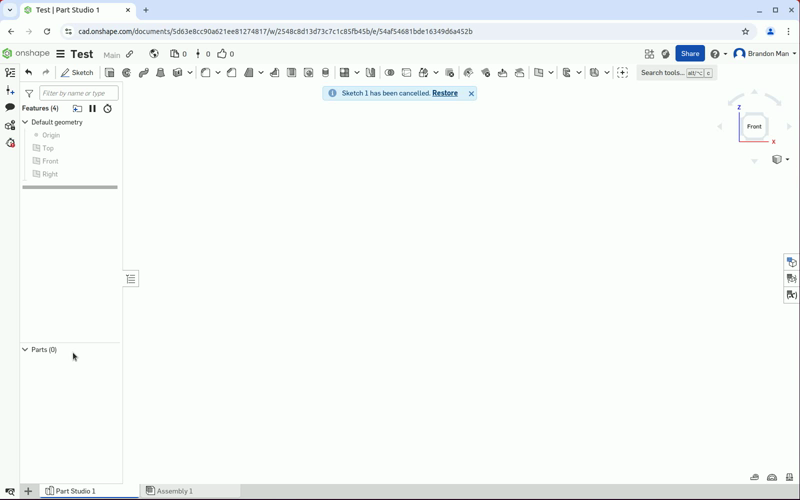
key_up(shift)
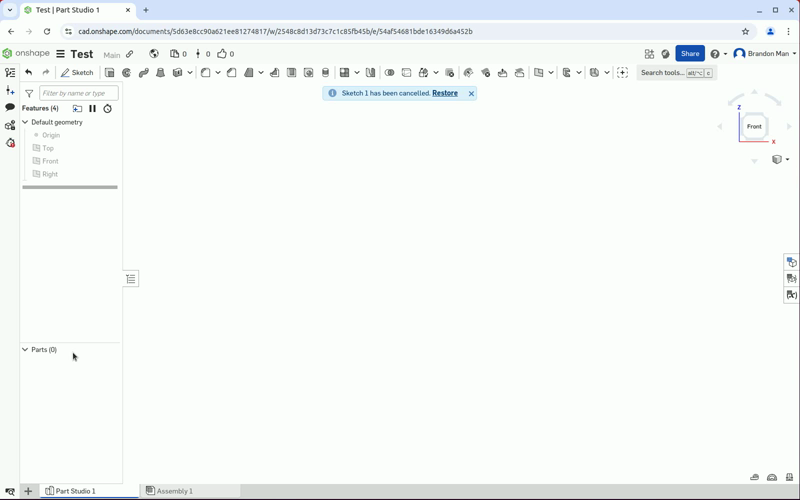
mouse_move(73, 352)
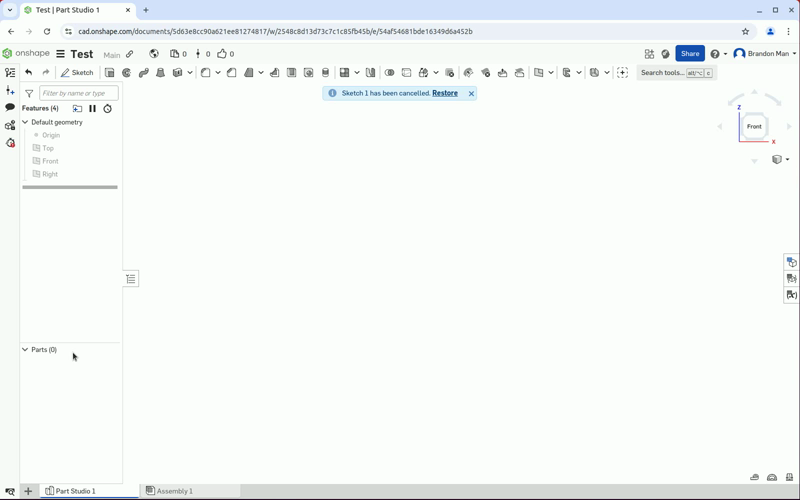
key(shift+y)
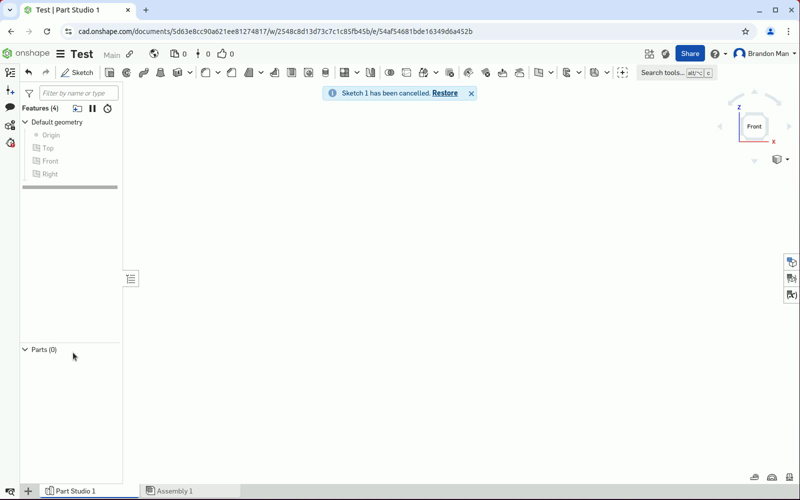
key(shift+s)
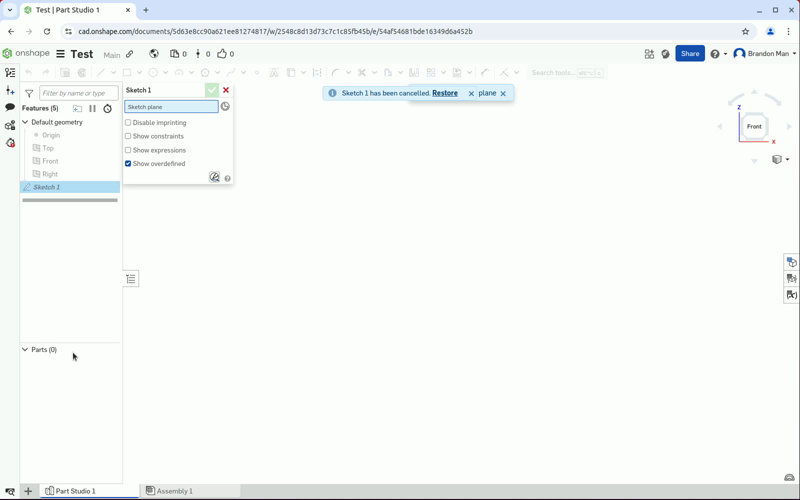
mouse_move(73, 163)
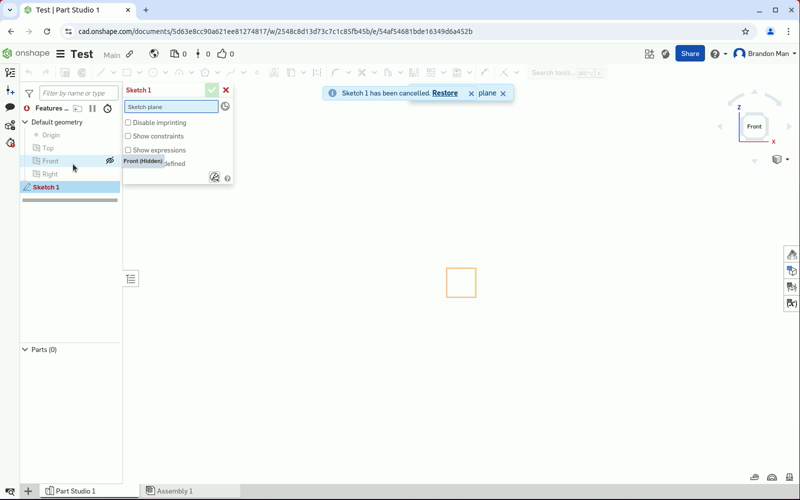
click(73, 163)
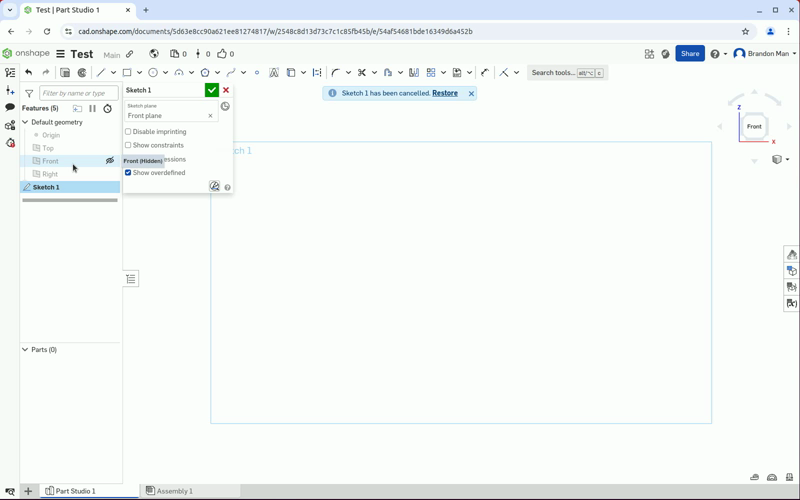
mouse_move(73, 352)
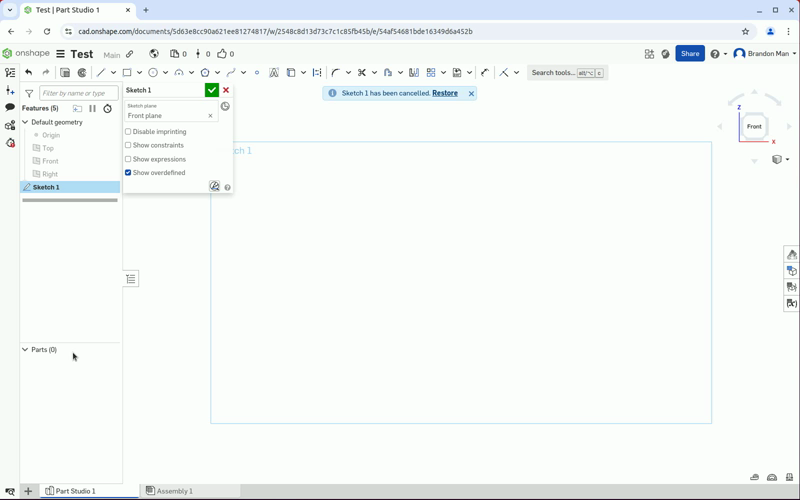
key(y)
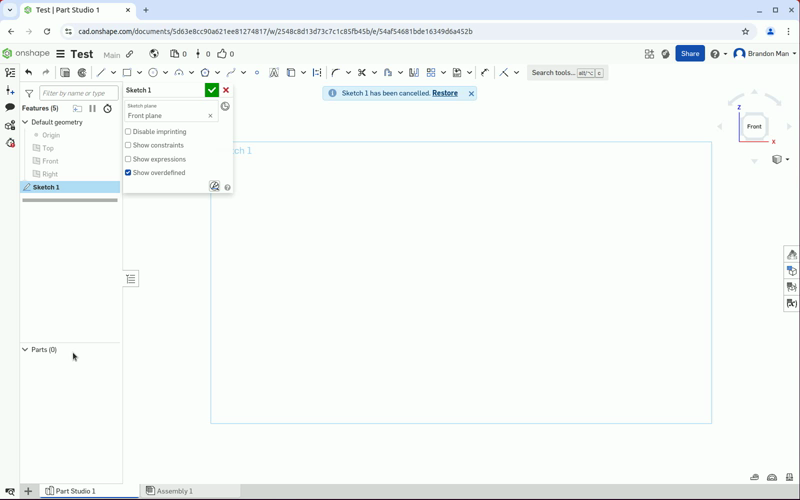
key(l)
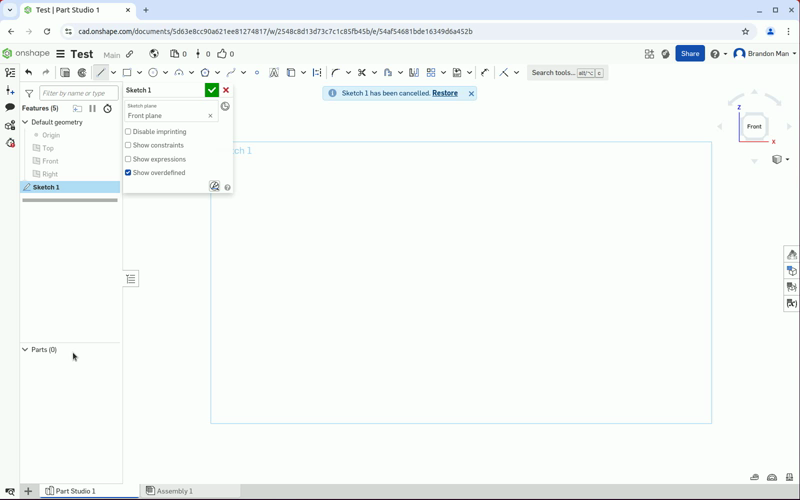
key_down(shift)
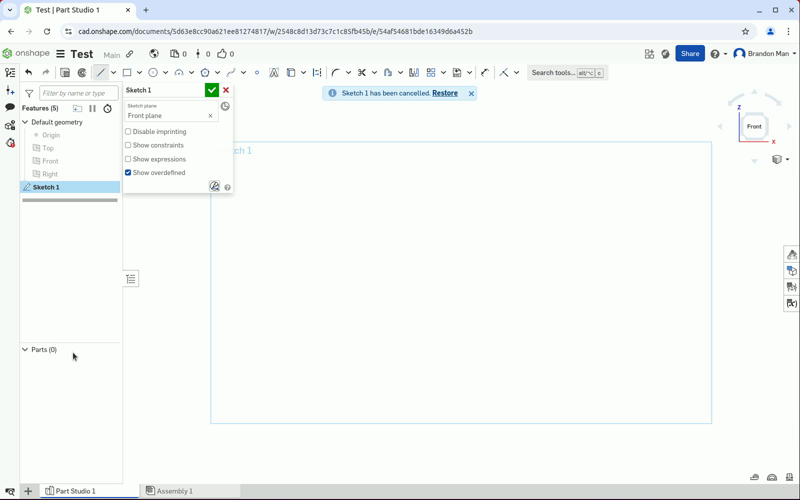
mouse_move(429, 267)
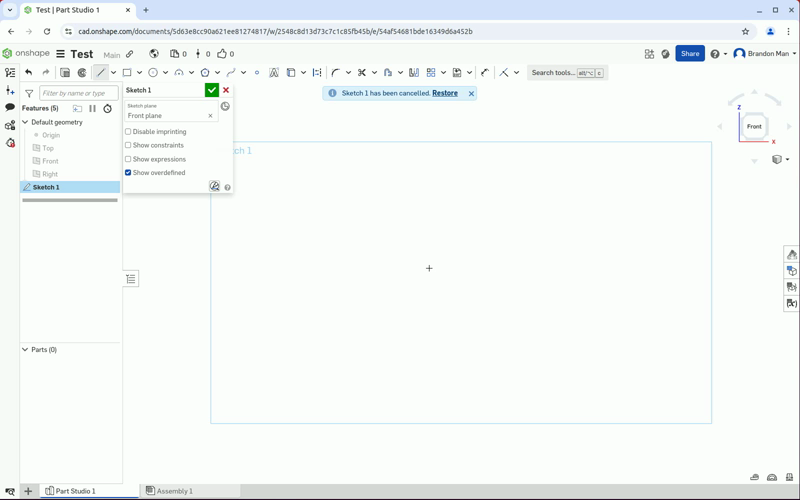
click(429, 267)
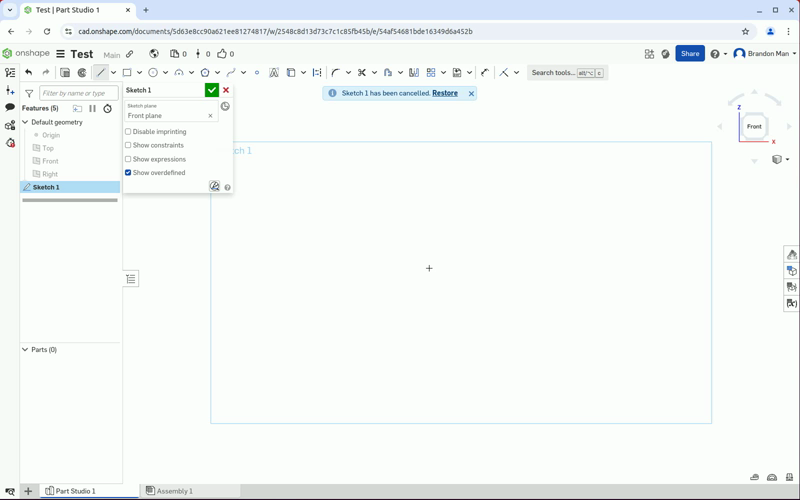
key_up(shift)
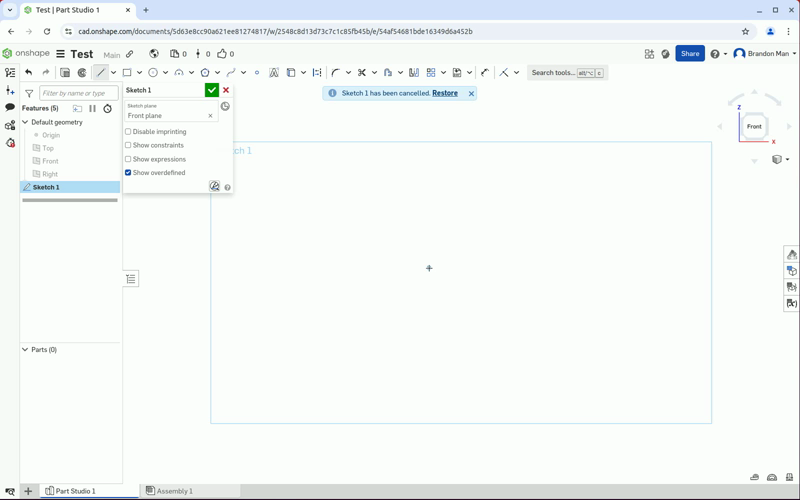
key_down(shift)
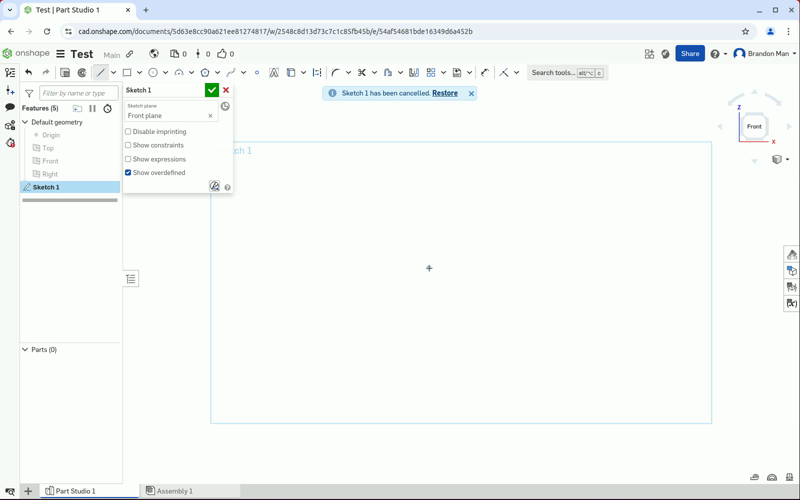
mouse_move(459, 267)
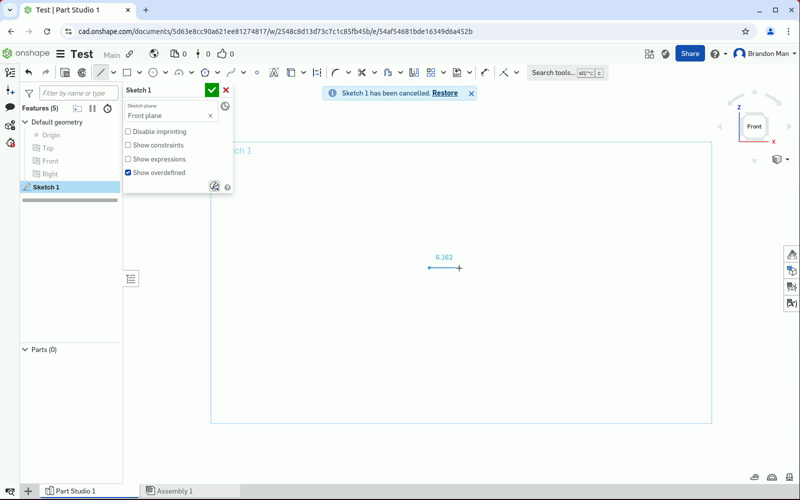
mouse_move(488, 267)
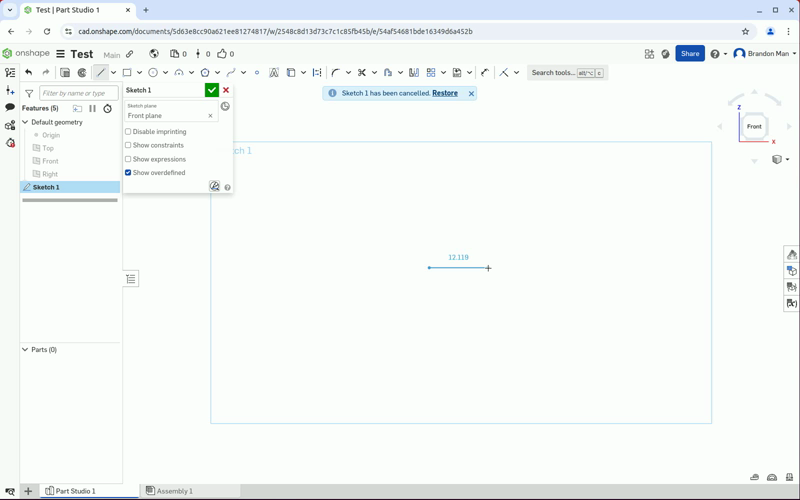
click(488, 267)
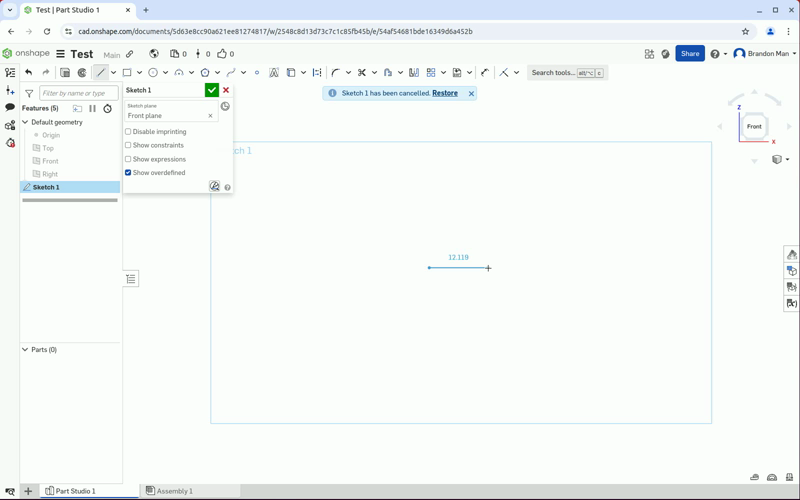
key_up(shift)
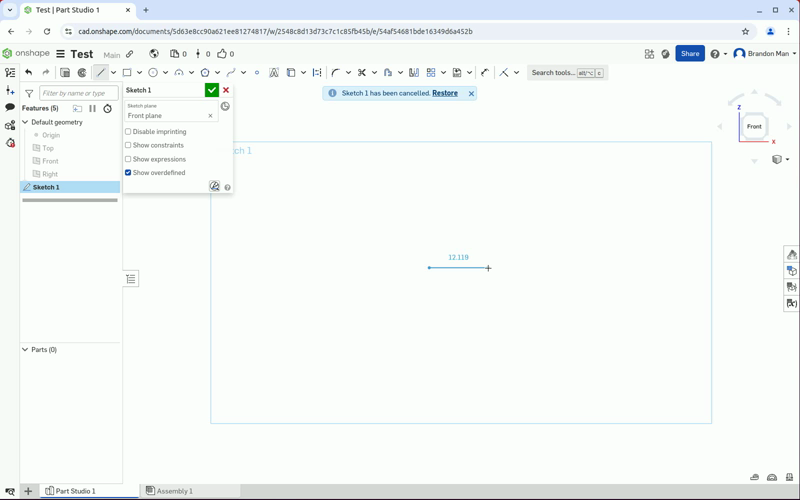
key_down(shift)
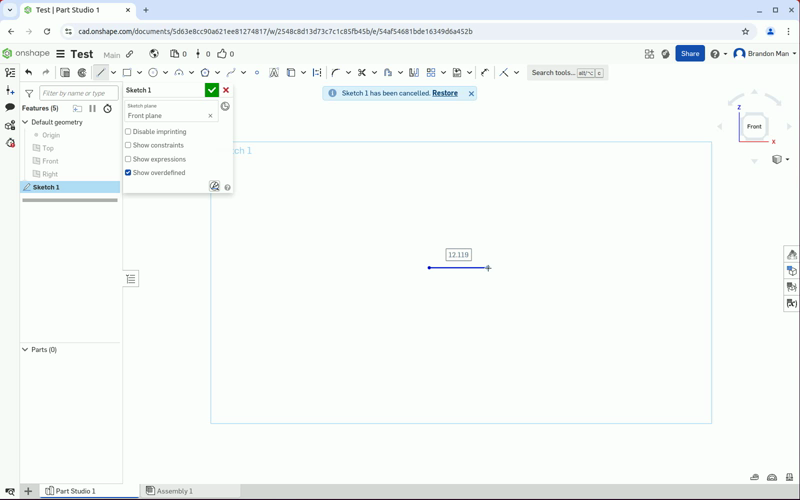
mouse_move(518, 267)
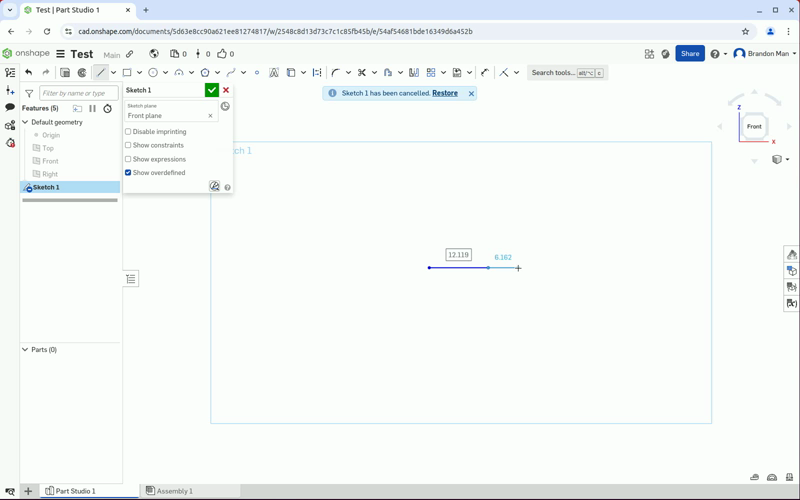
mouse_move(488, 240)
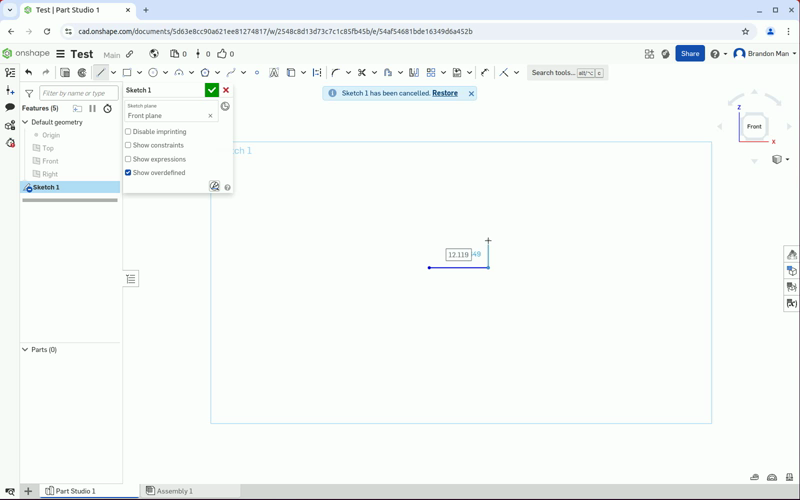
click(488, 240)
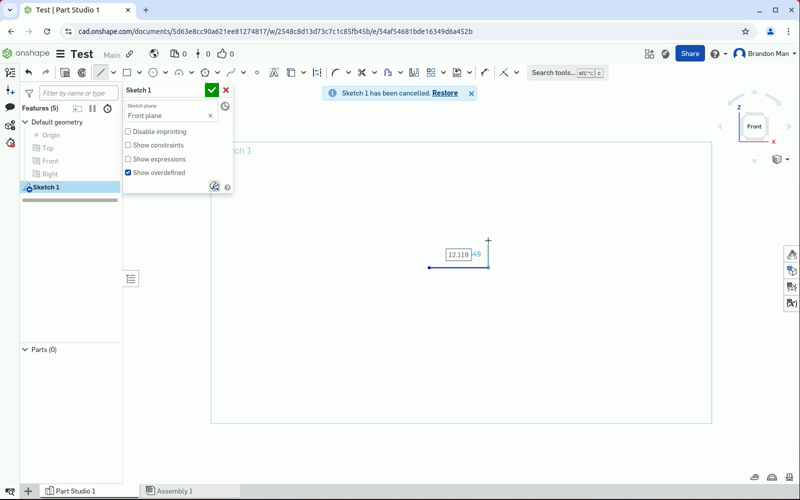
key_up(shift)
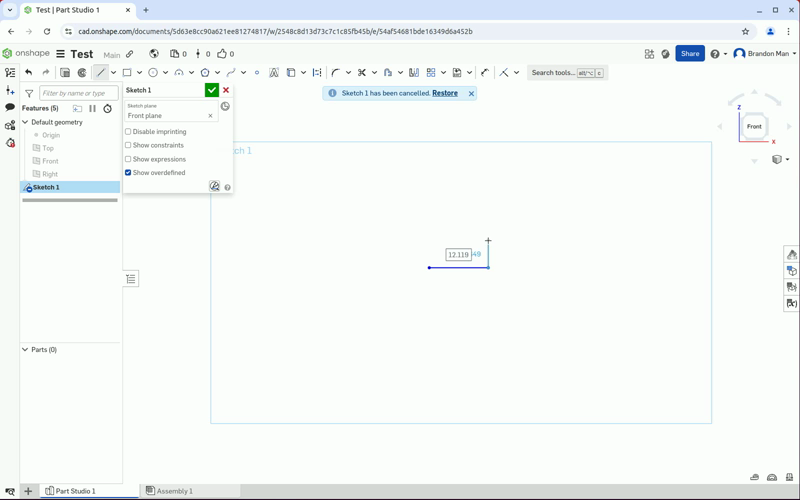
key_down(shift)
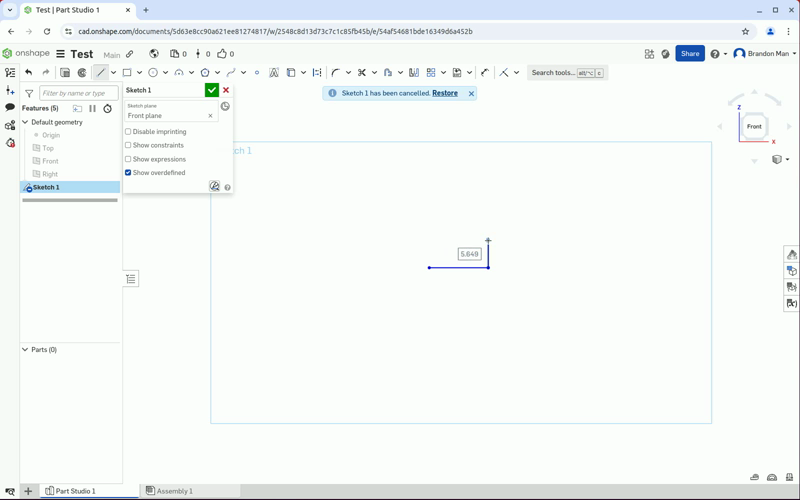
mouse_move(518, 240)
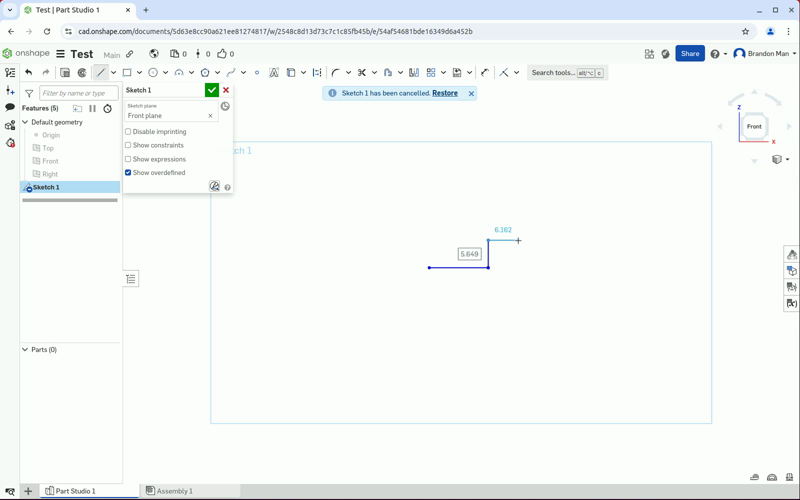
mouse_move(429, 240)
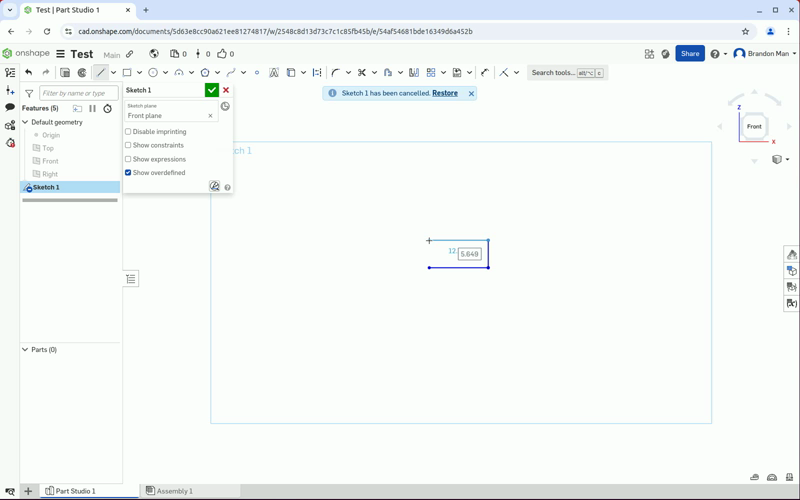
click(429, 240)
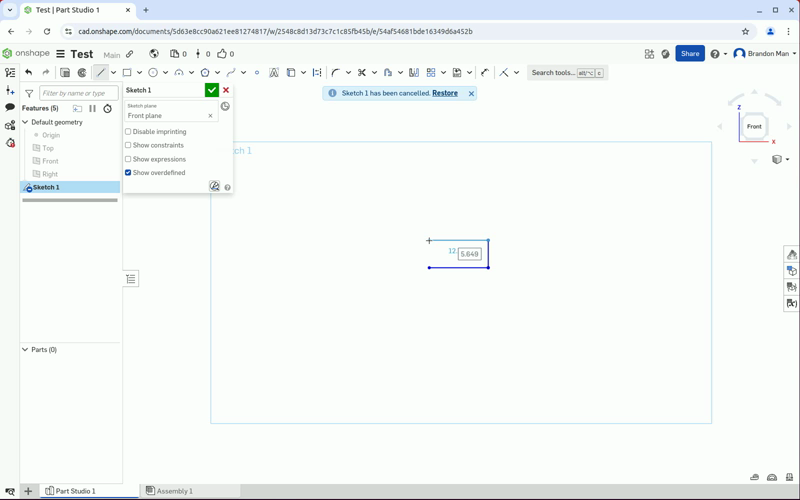
key_up(shift)
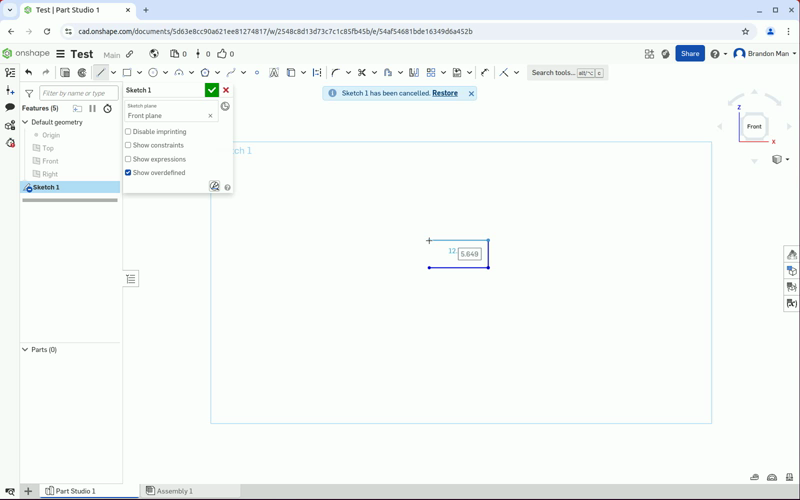
mouse_move(459, 240)
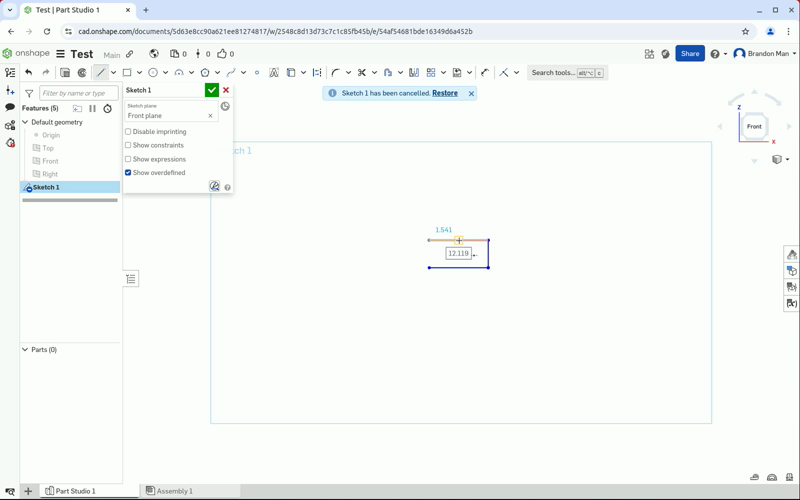
key_down(shift)
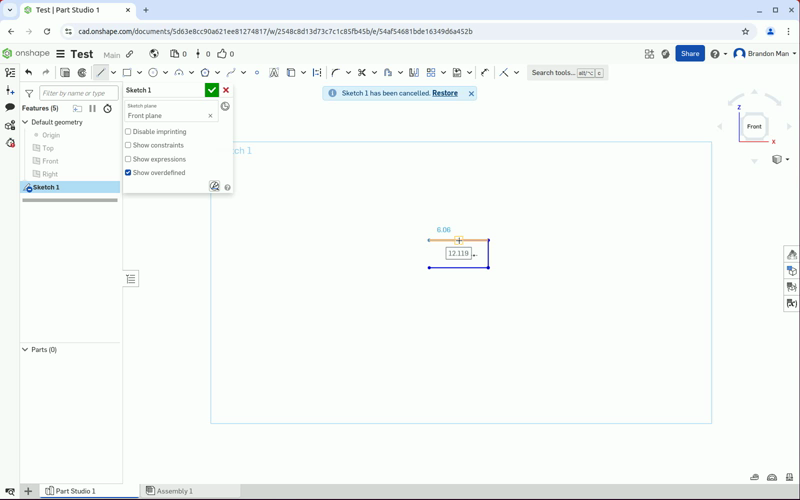
mouse_move(429, 267)
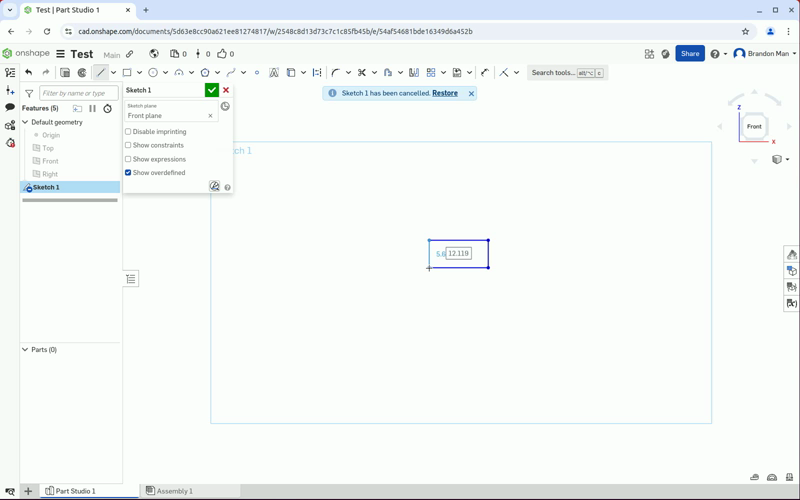
key_up(shift)
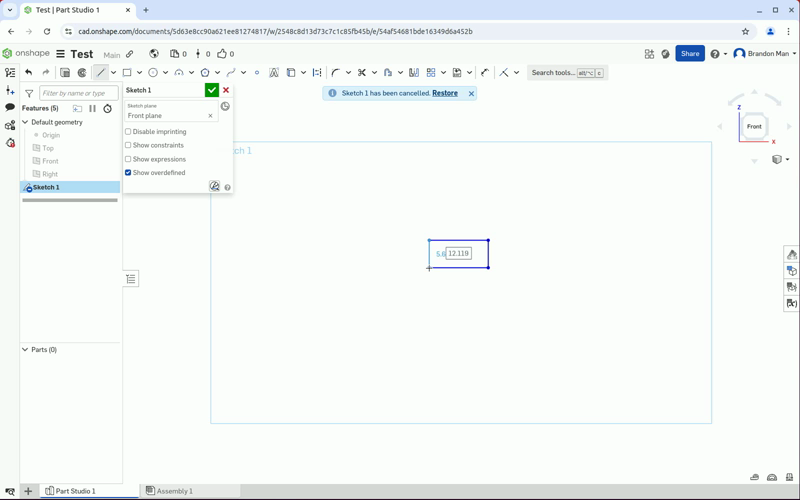
click(429, 267)
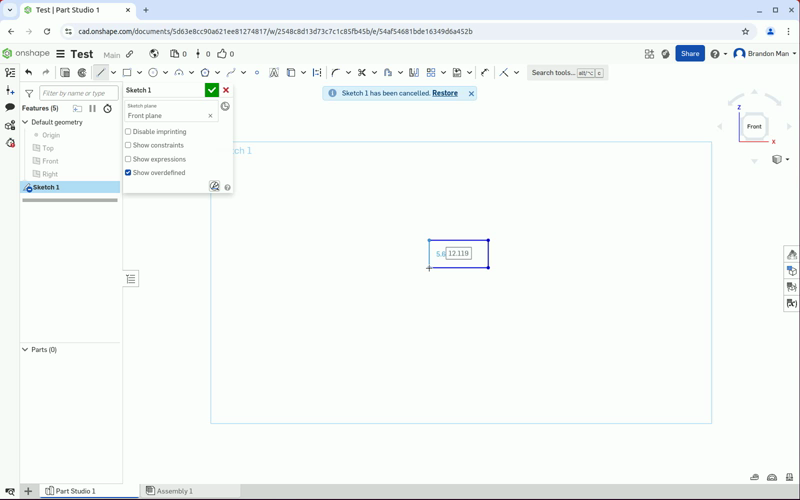
key(esc)
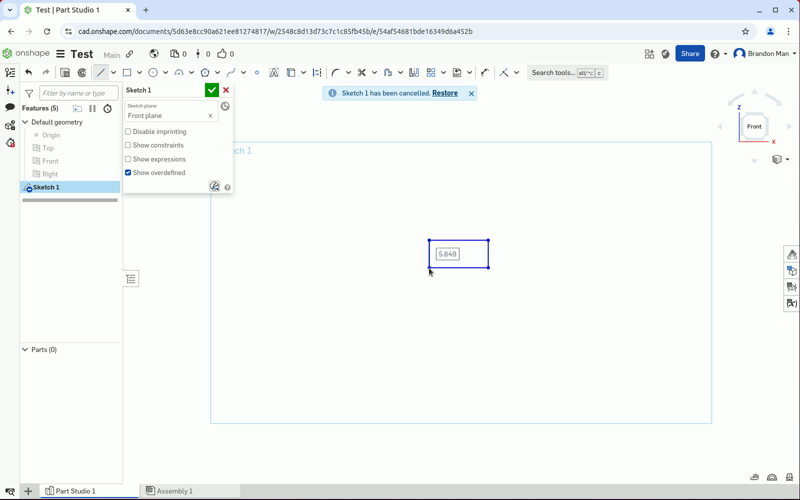
mouse_move(453, 246)
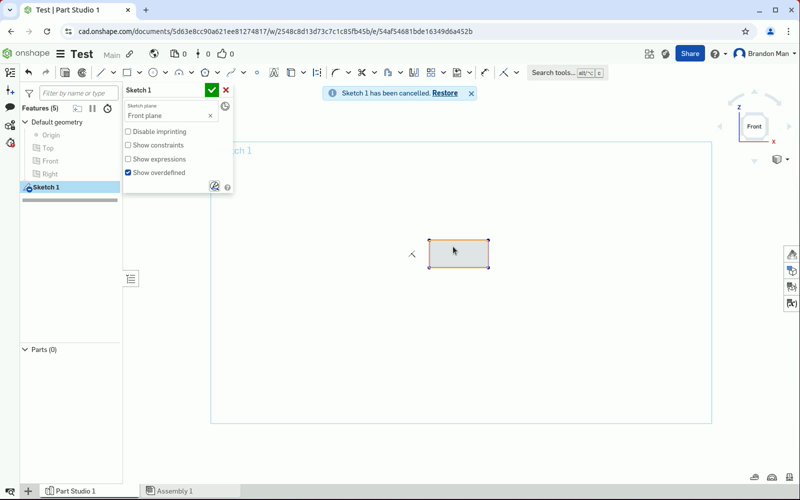
scroll(6)
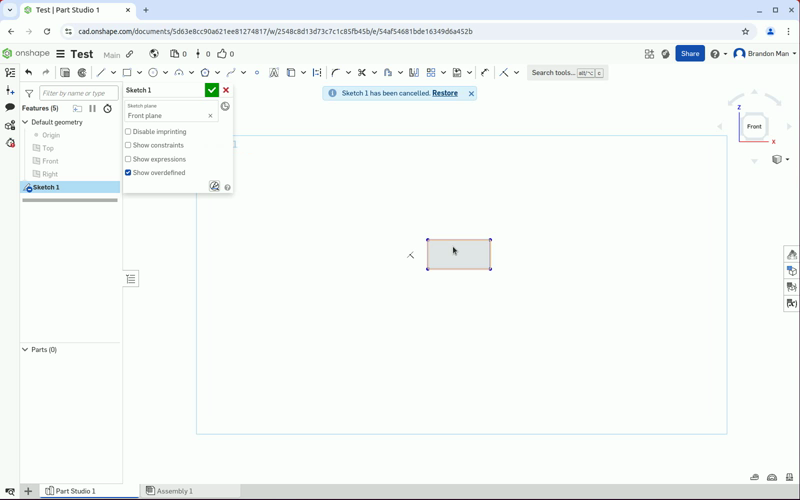
scroll(6)
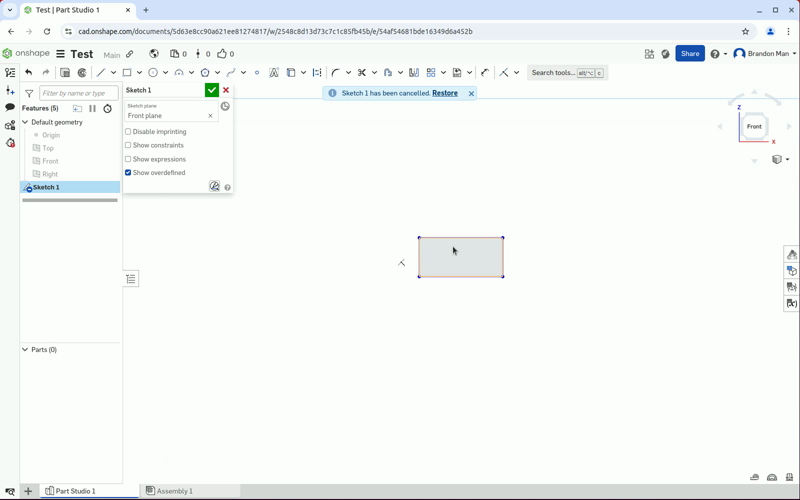
scroll(6)
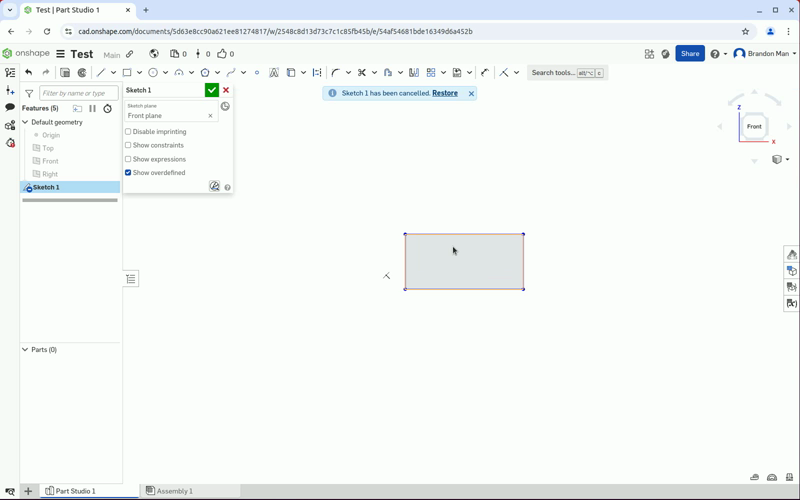
scroll(6)
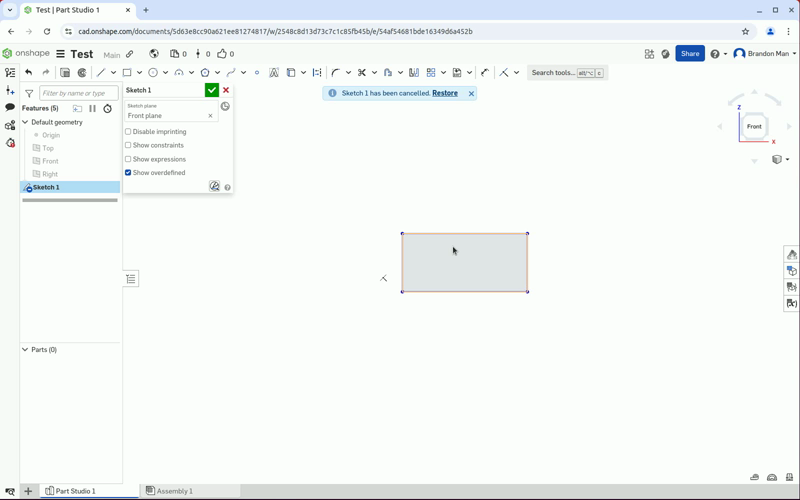
scroll(6)
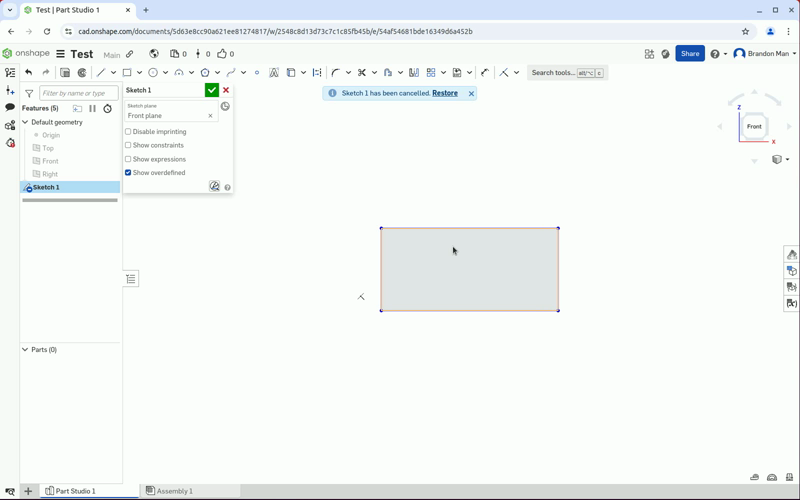
scroll(6)
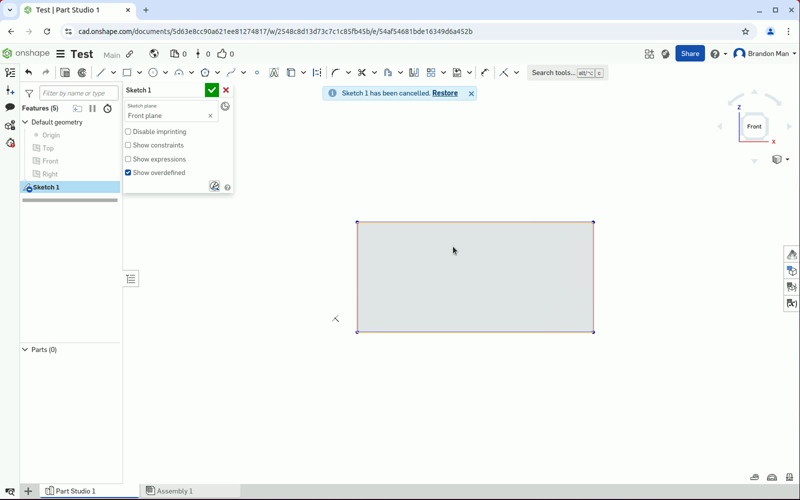
scroll(6)
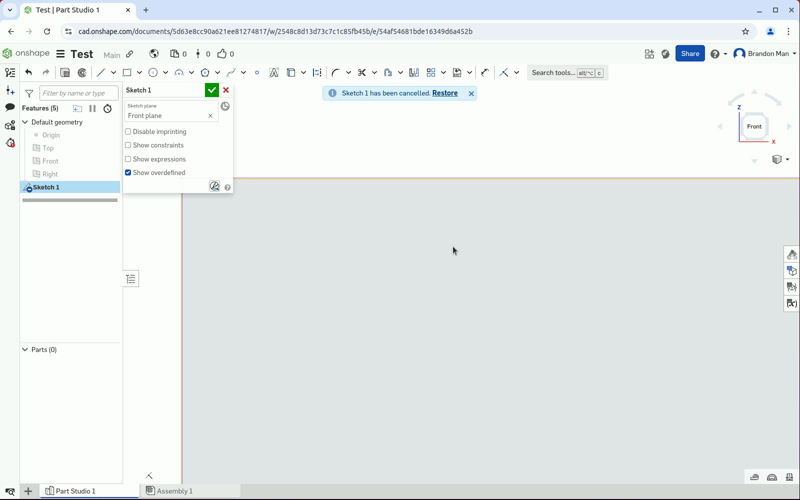
click(453, 246)
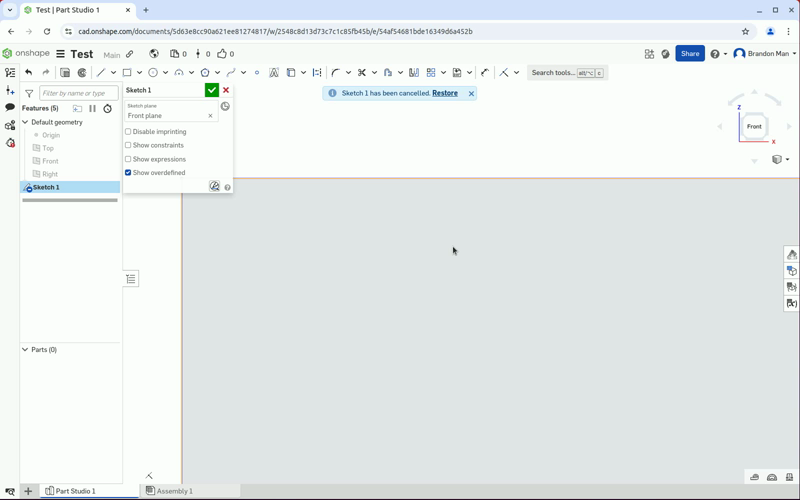
scroll(-6)
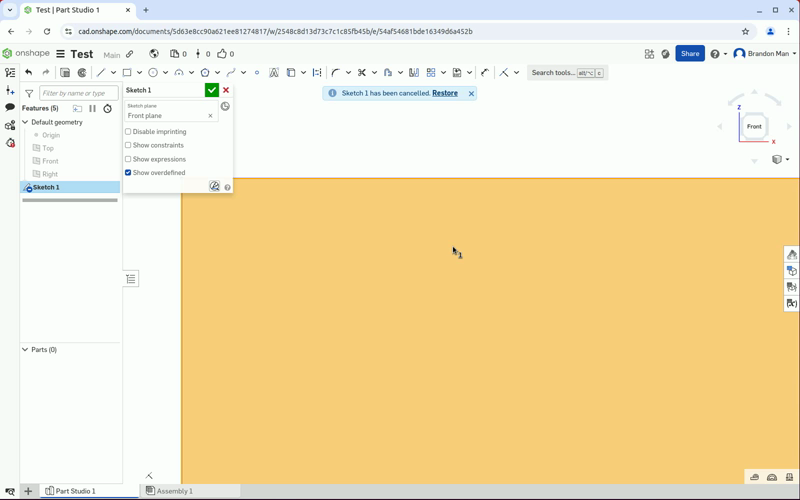
scroll(-6)
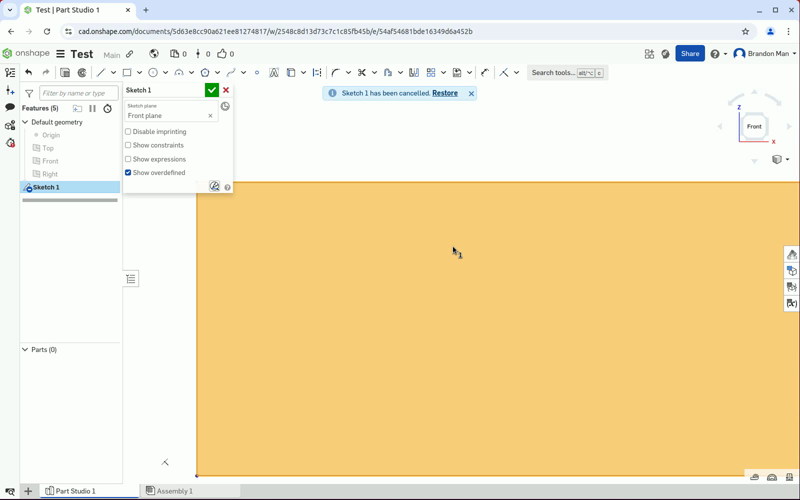
scroll(-6)
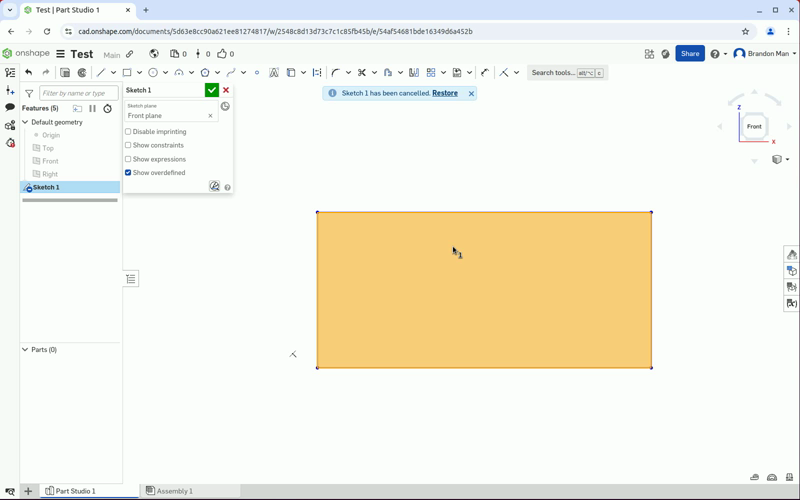
scroll(-6)
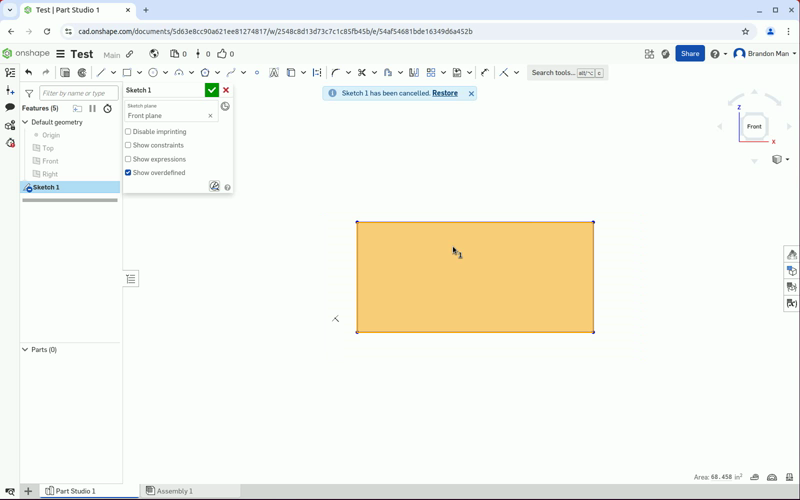
scroll(-6)
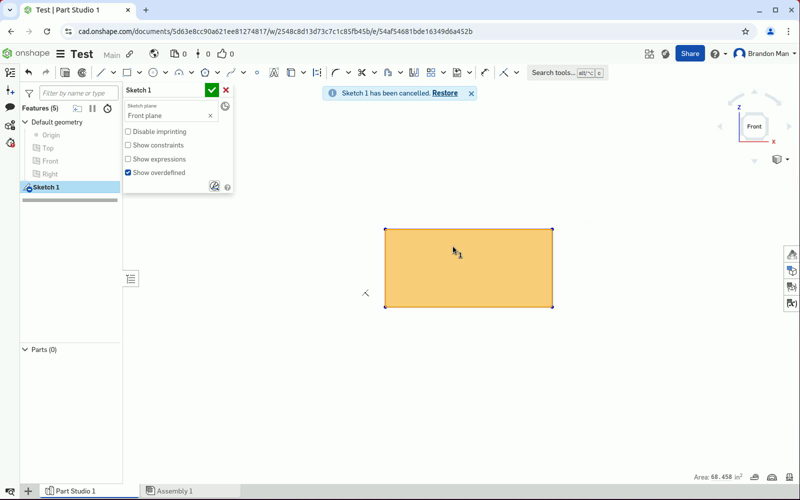
scroll(-6)
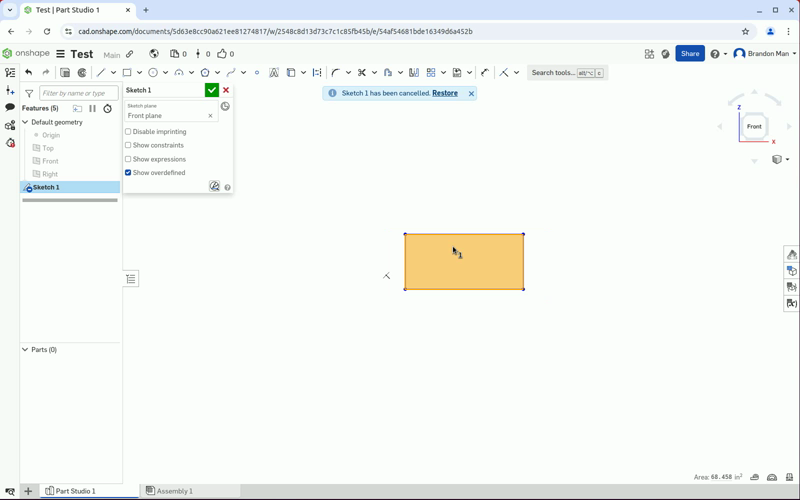
scroll(-6)
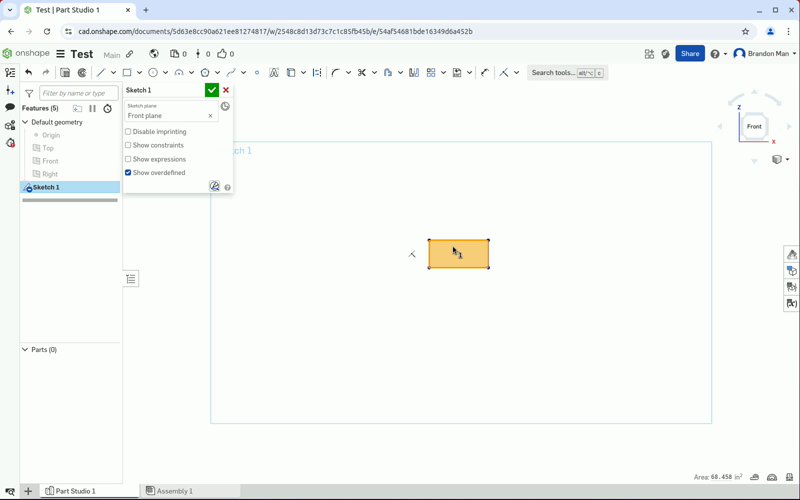
mouse_move(73, 352)
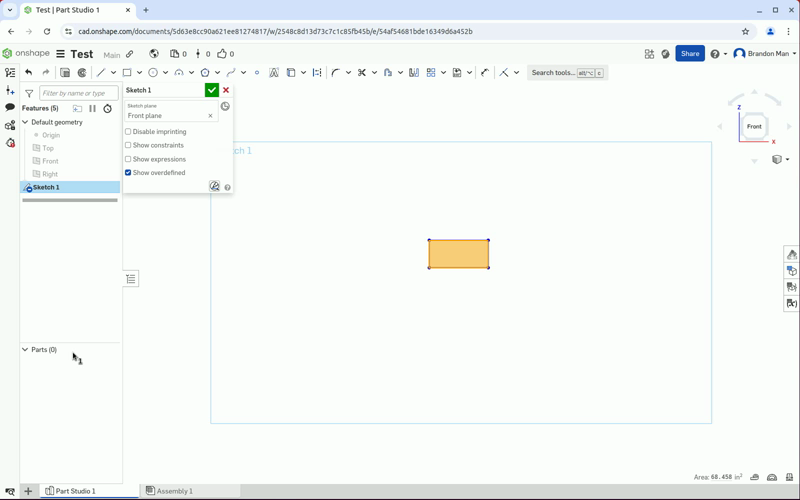
key(shift+y)
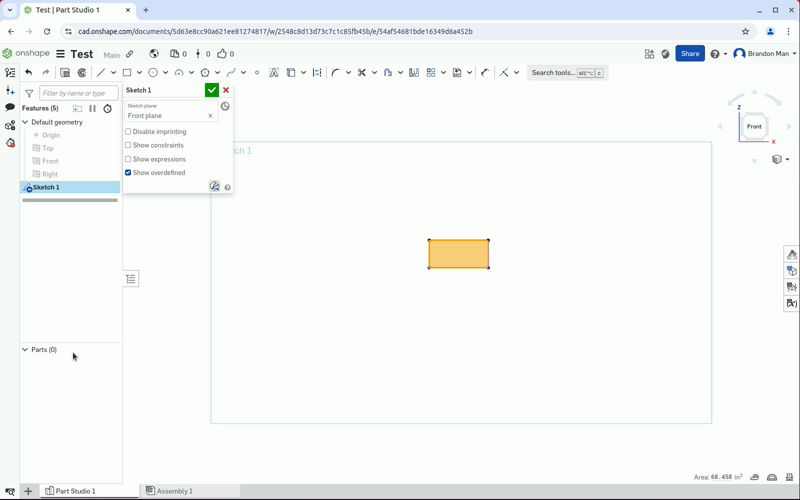
key(shift+e)
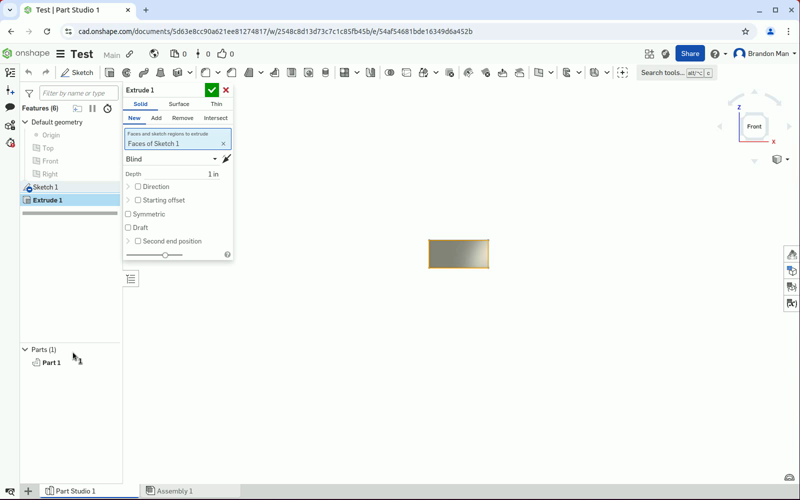
mouse_move(143, 106)
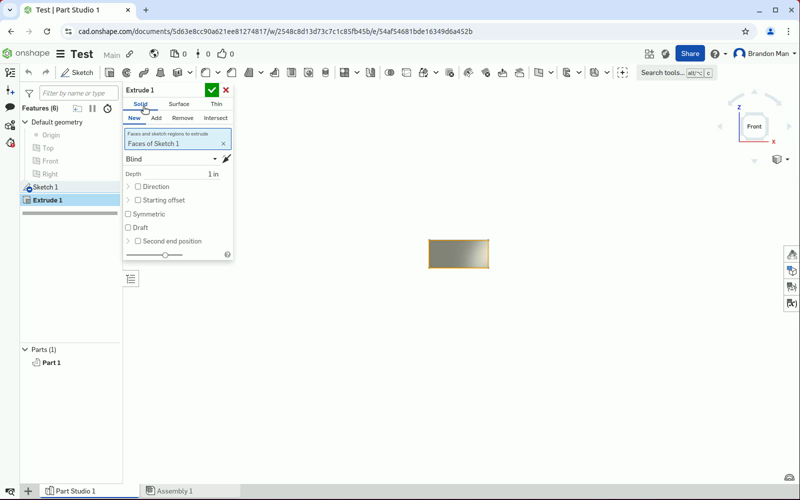
click(143, 106)
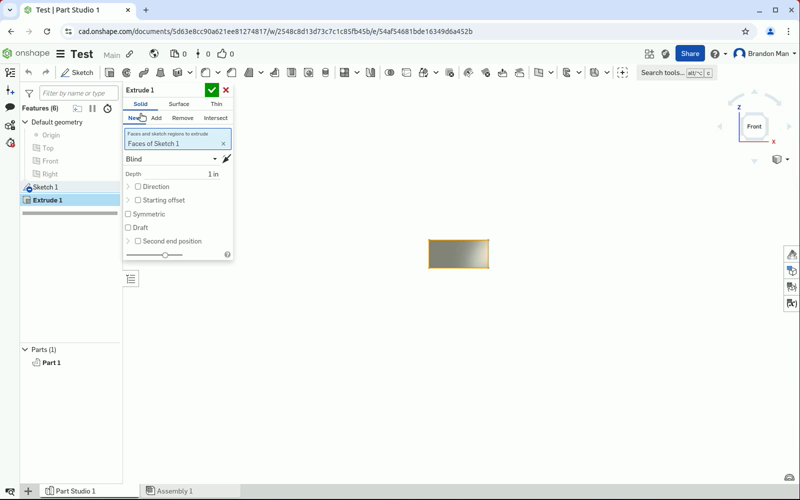
mouse_move(137, 120)
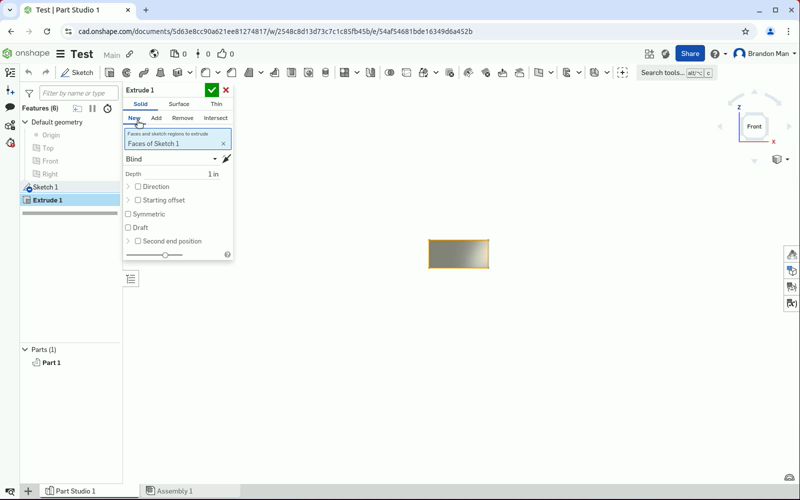
click(137, 120)
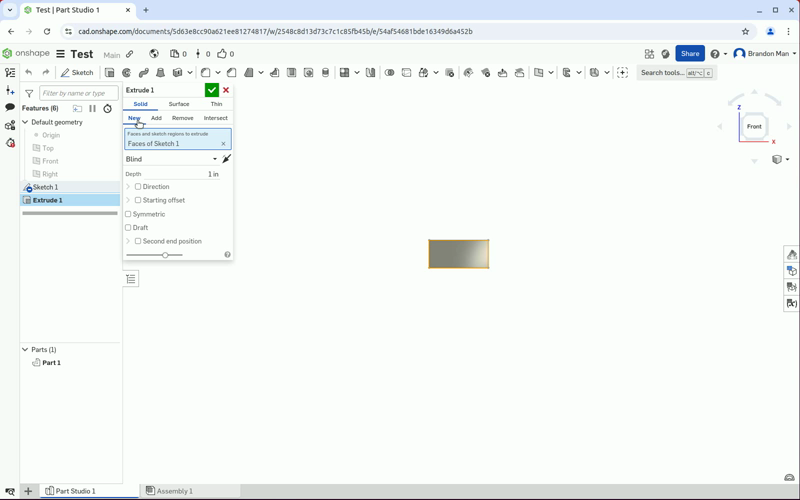
key(tab, 4)
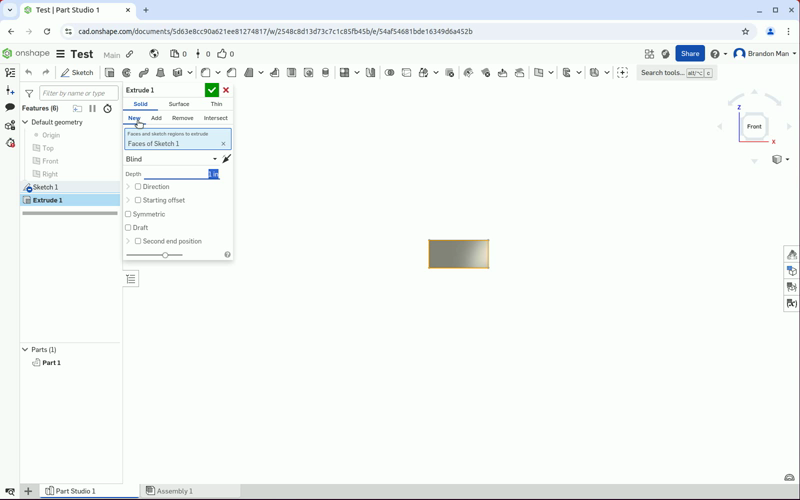
text(4.092)
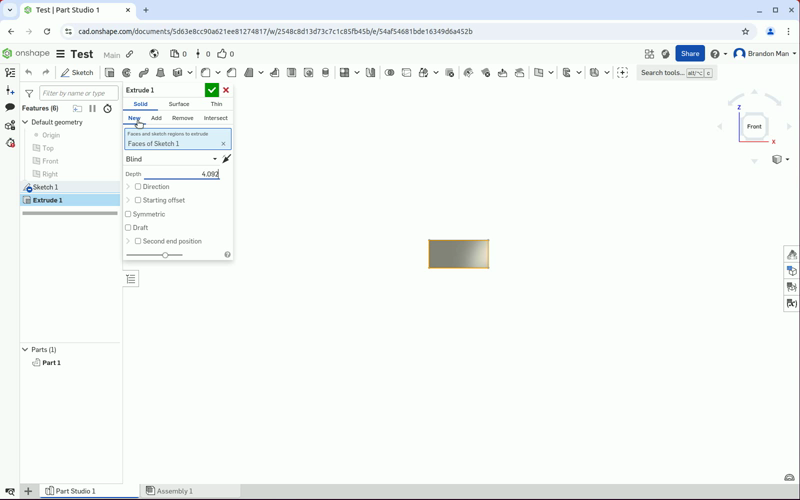
key(enter)
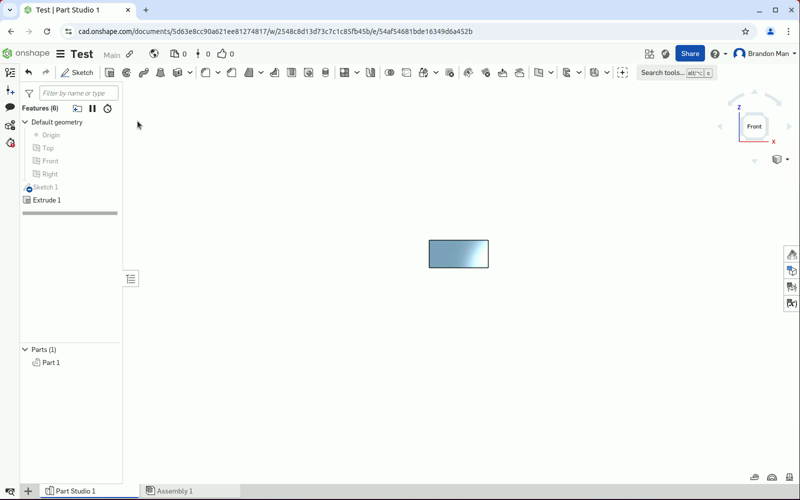
key(shift+h)
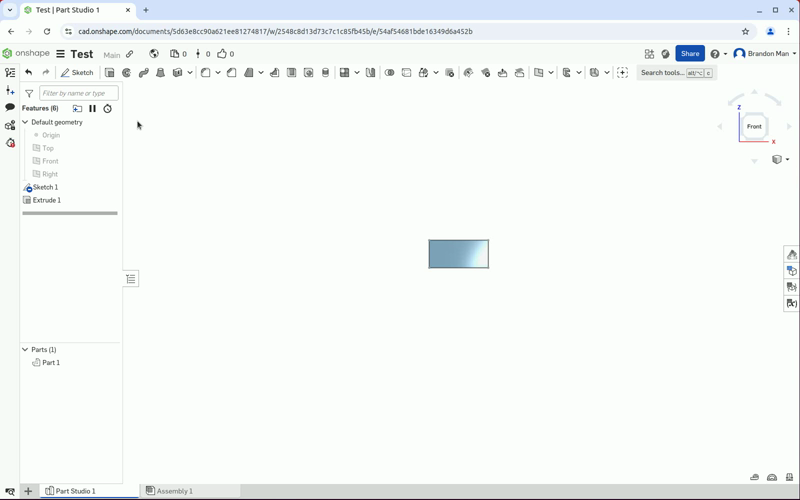
key(shift+h)
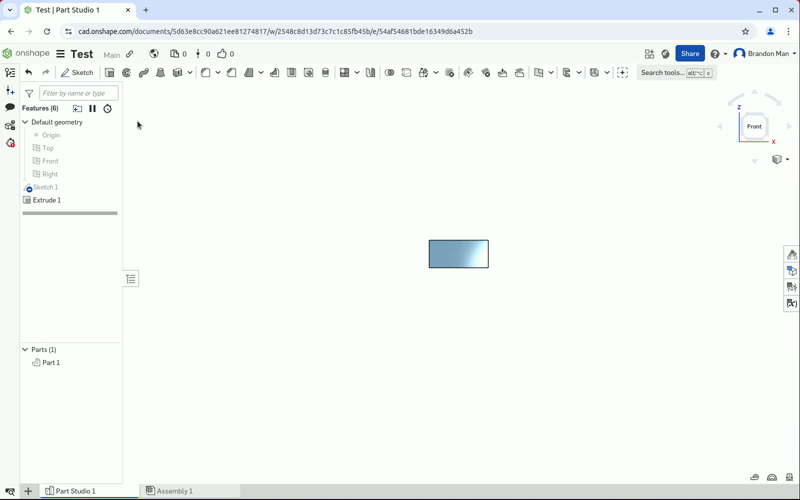
mouse_move(73, 189)
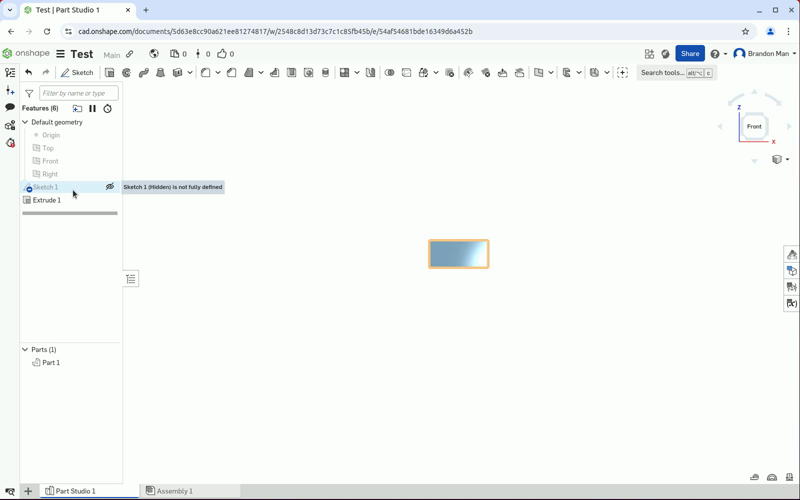
click(73, 189)
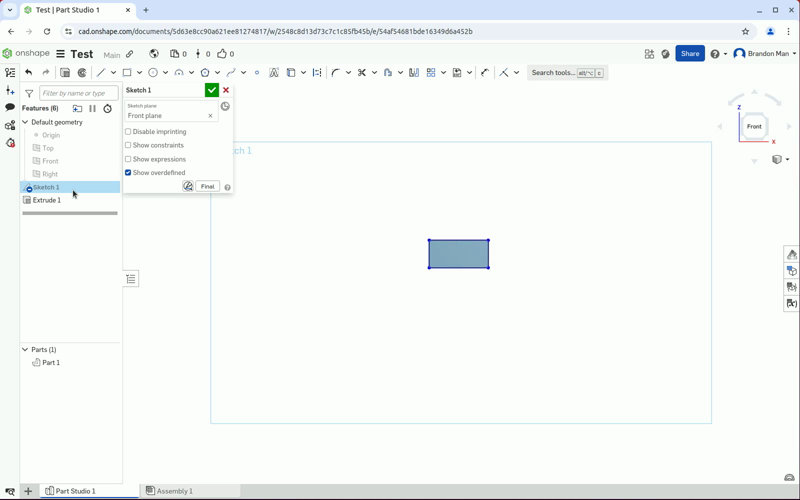
mouse_move(229, 92)
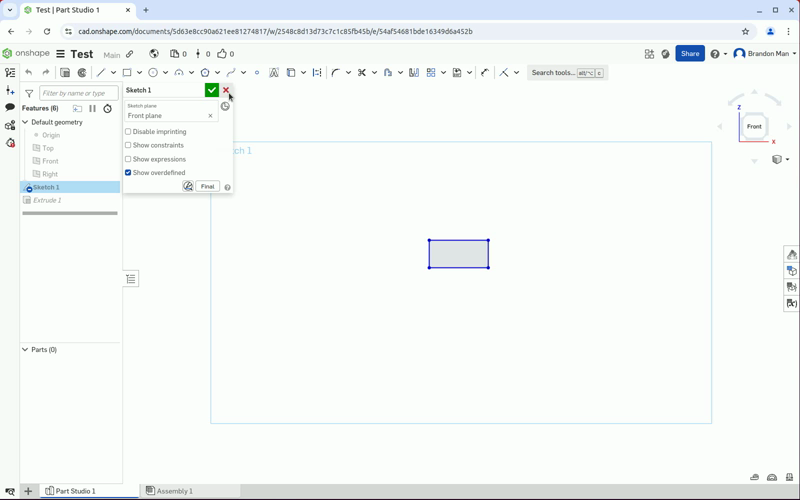
click(229, 92)
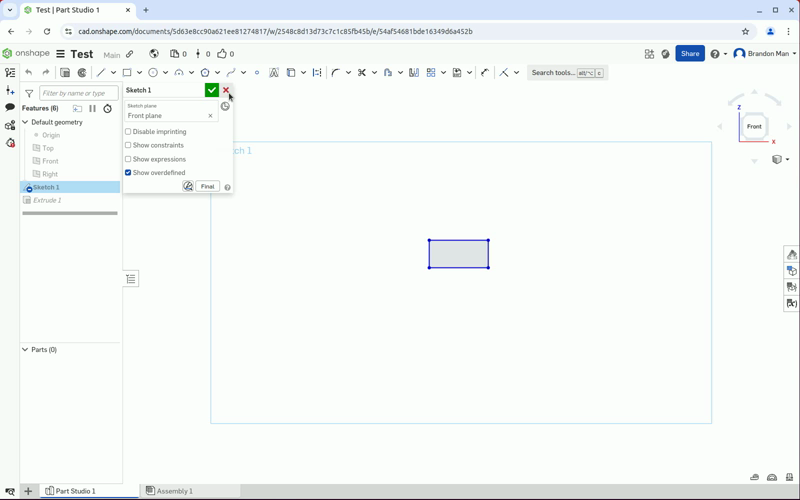
key(shift+s)
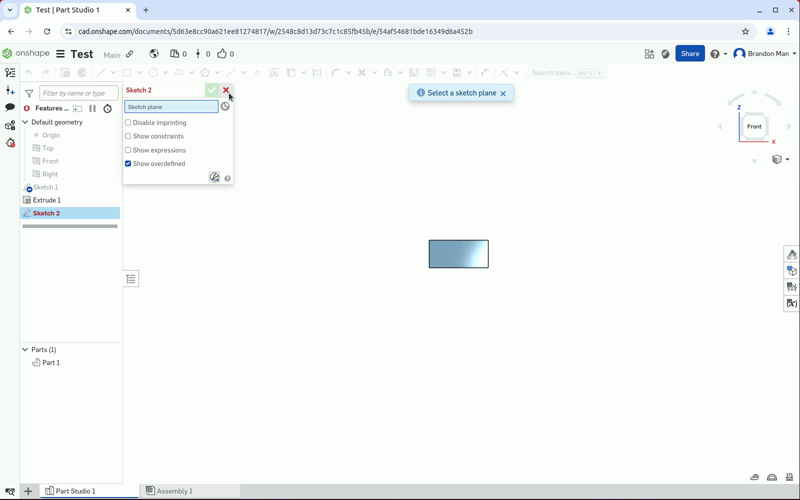
mouse_move(73, 163)
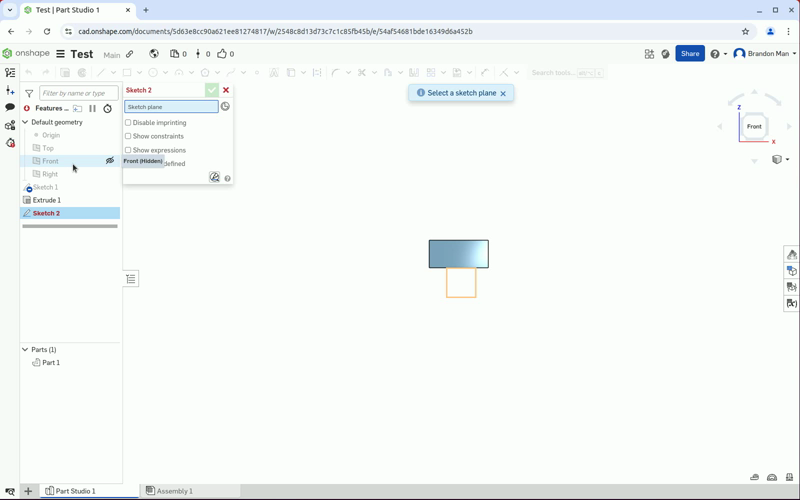
click(73, 163)
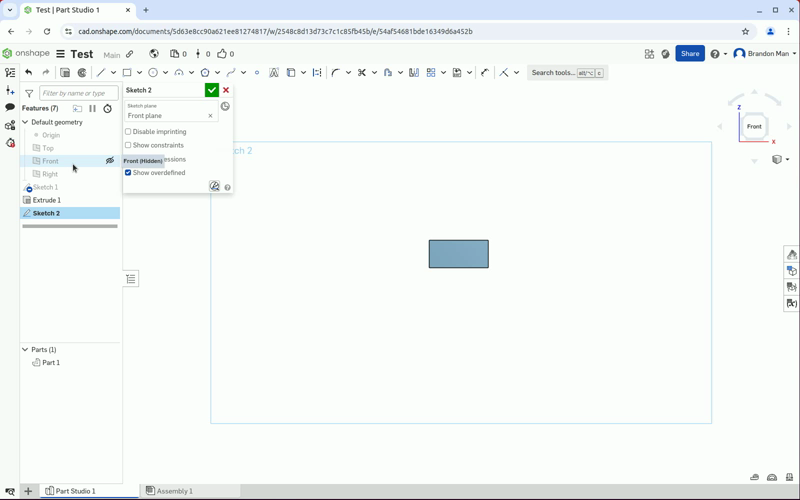
mouse_move(73, 352)
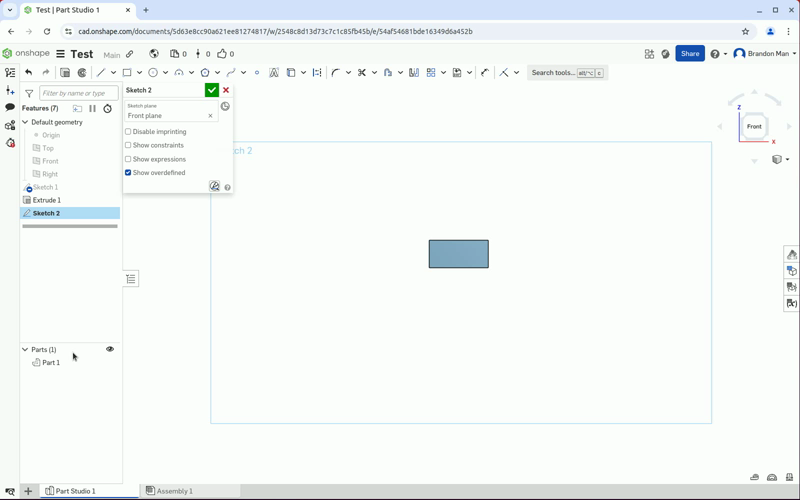
key(y)
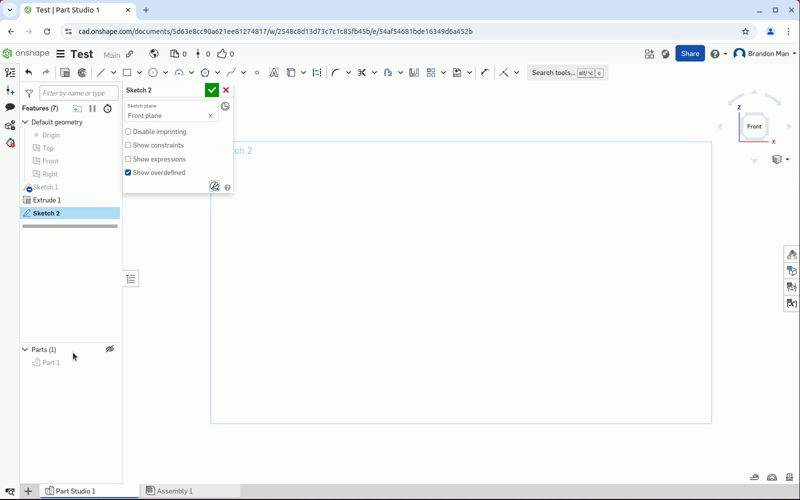
key(l)
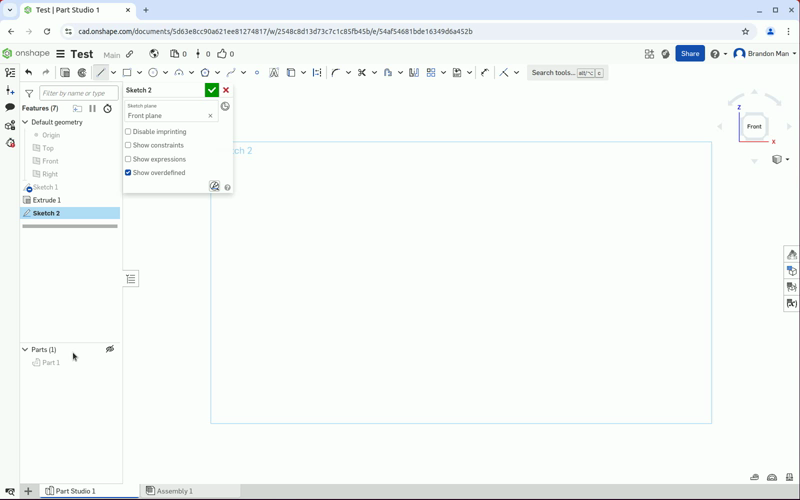
key_down(shift)
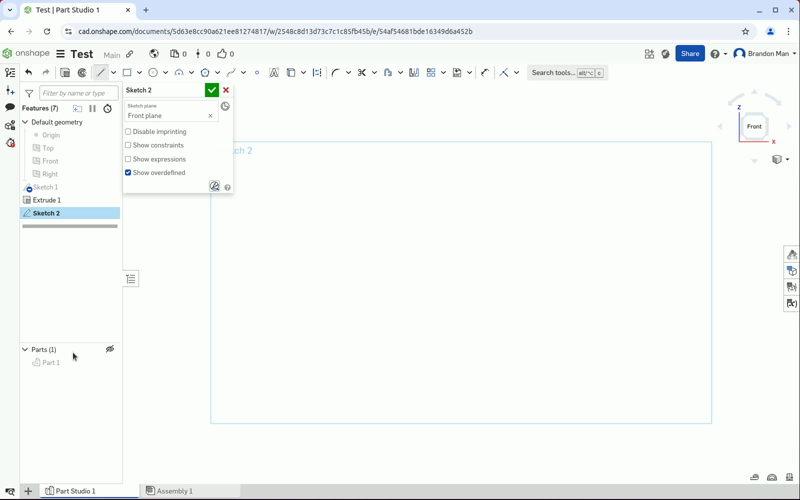
mouse_move(348, 298)
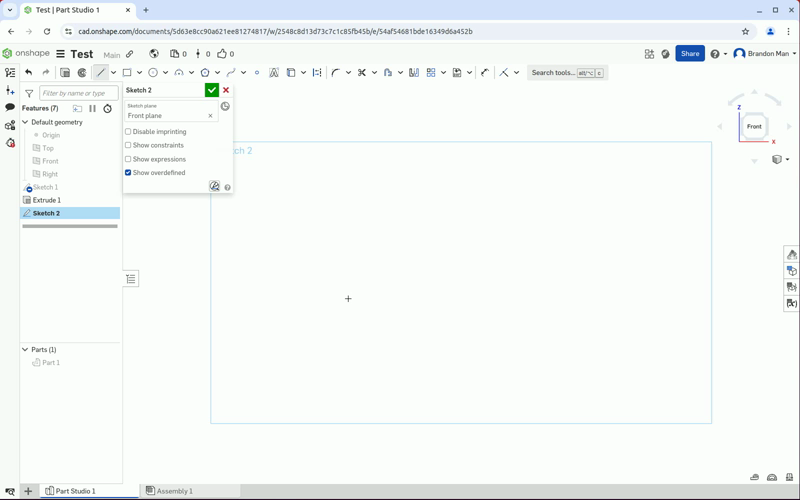
click(348, 298)
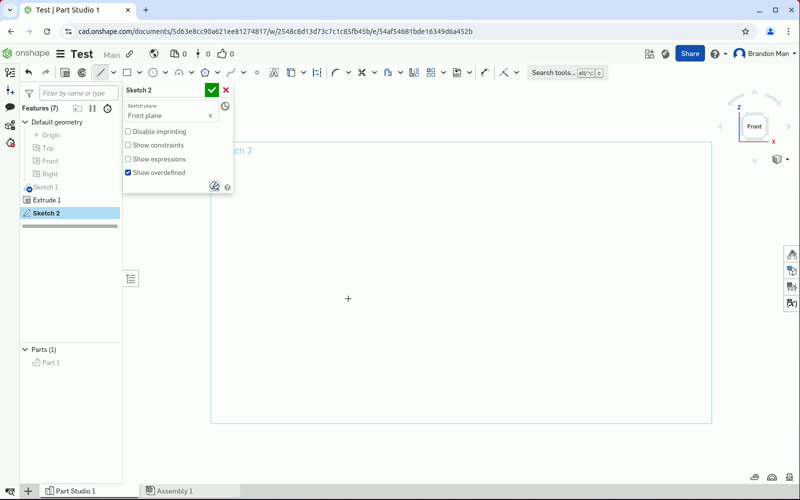
key_up(shift)
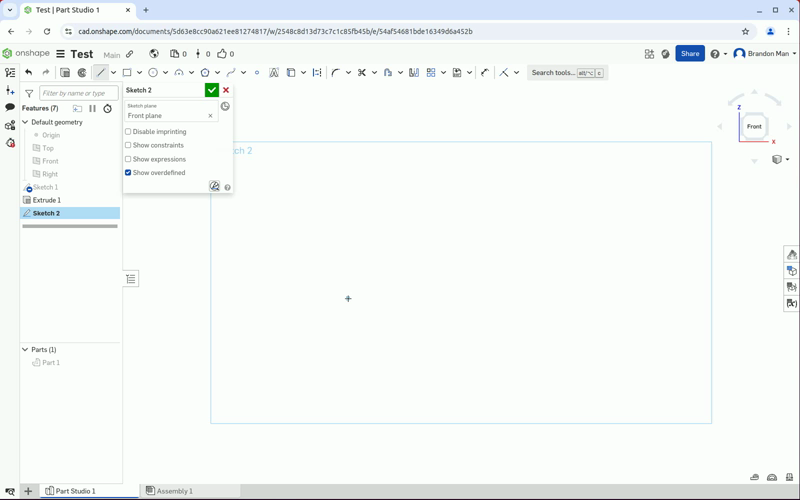
key_down(shift)
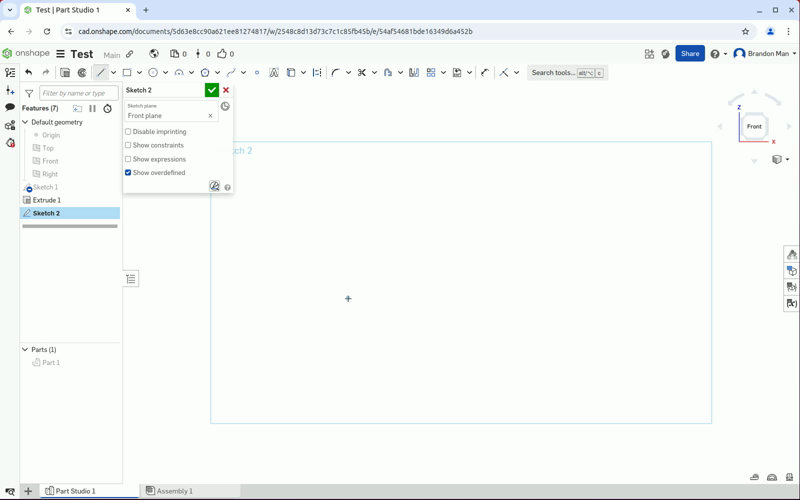
mouse_move(426, 298)
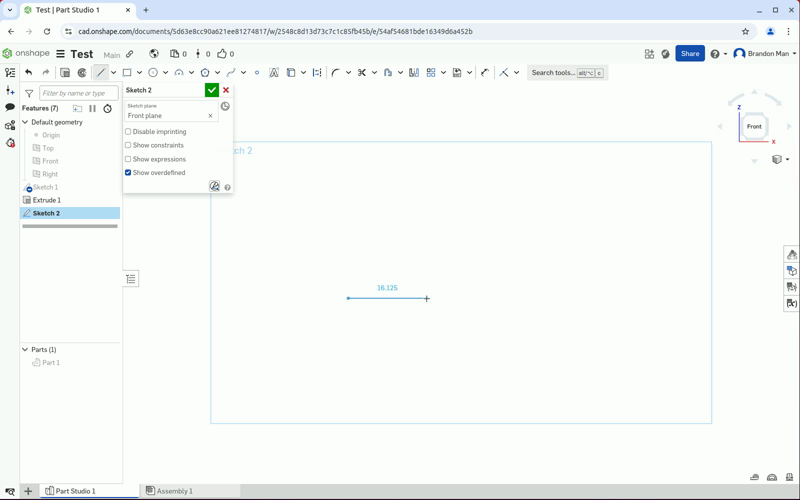
click(426, 298)
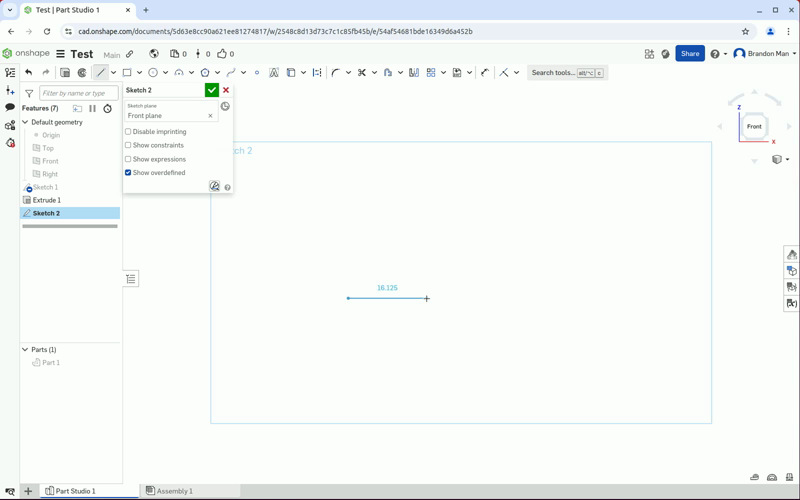
key_up(shift)
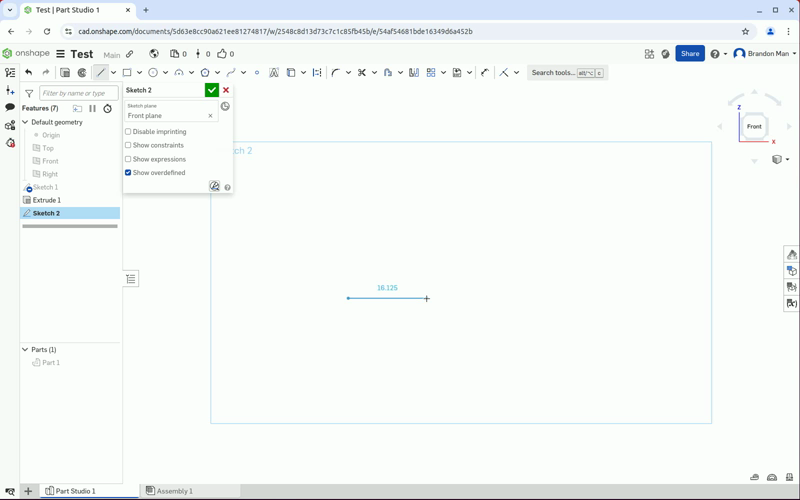
key_down(shift)
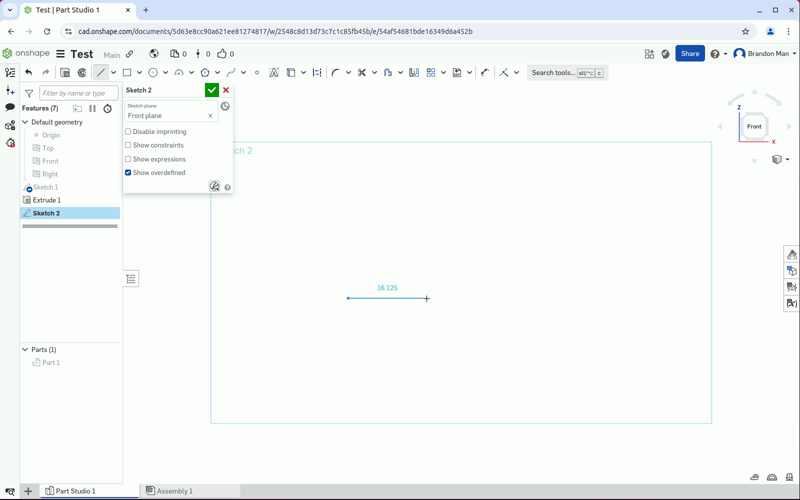
mouse_move(456, 298)
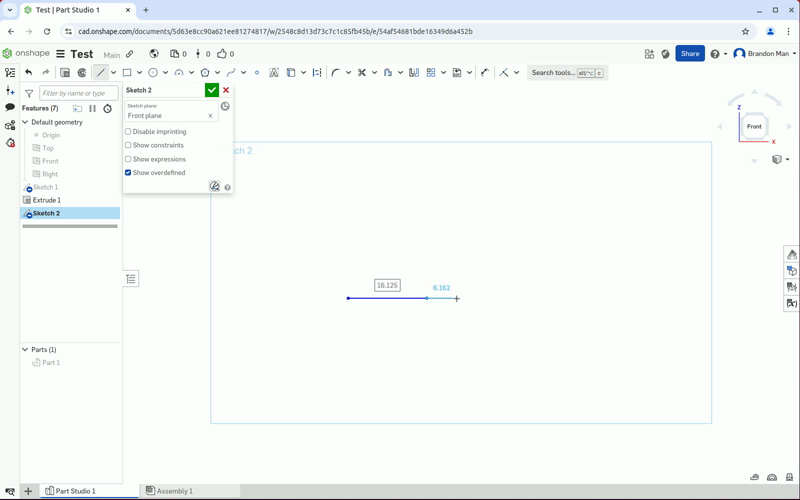
mouse_move(426, 291)
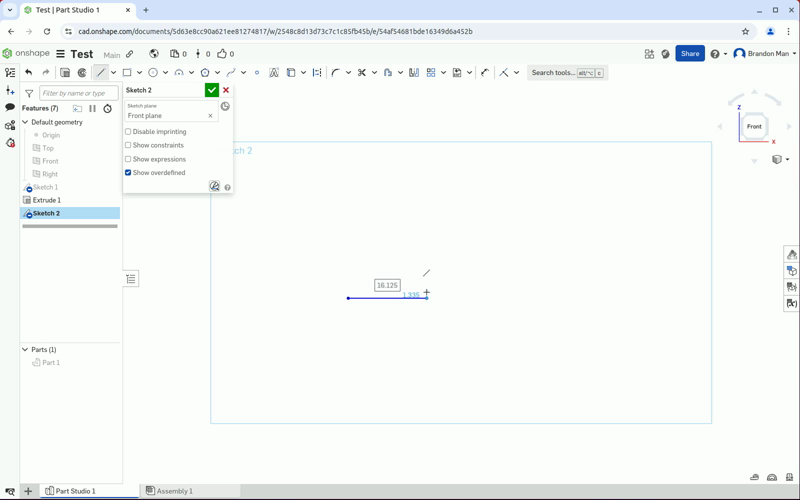
scroll(6)
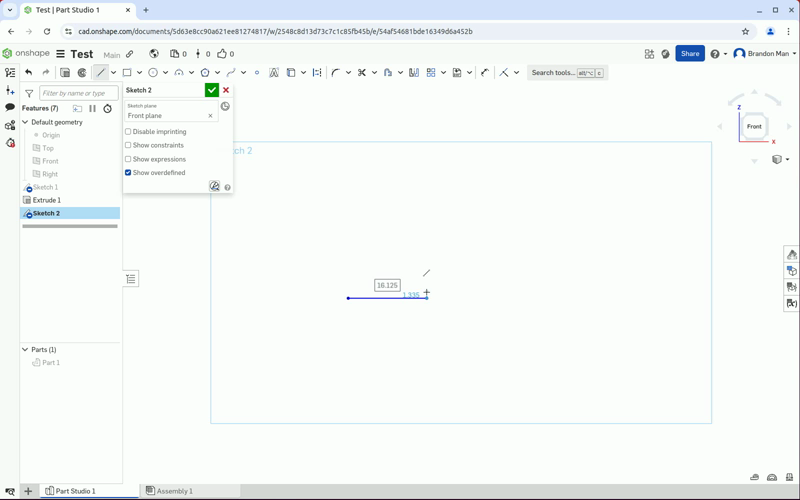
scroll(6)
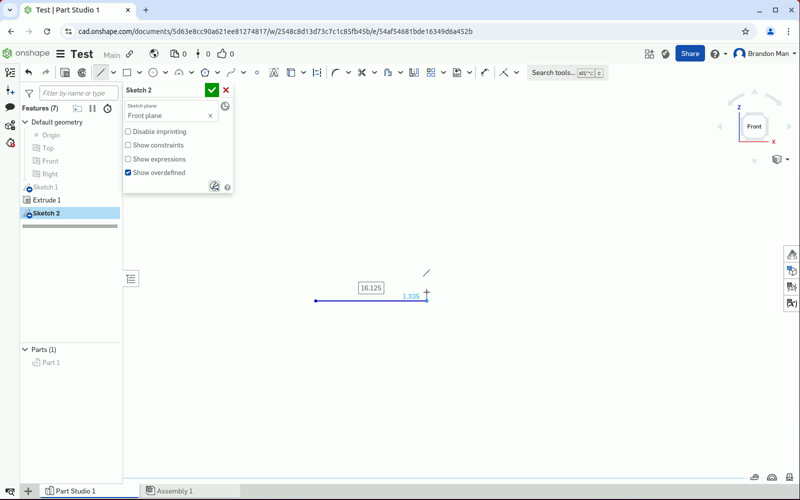
scroll(6)
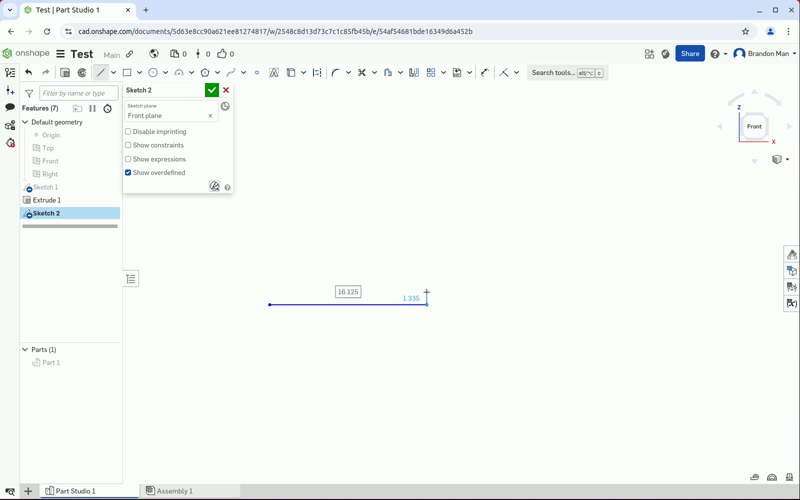
scroll(6)
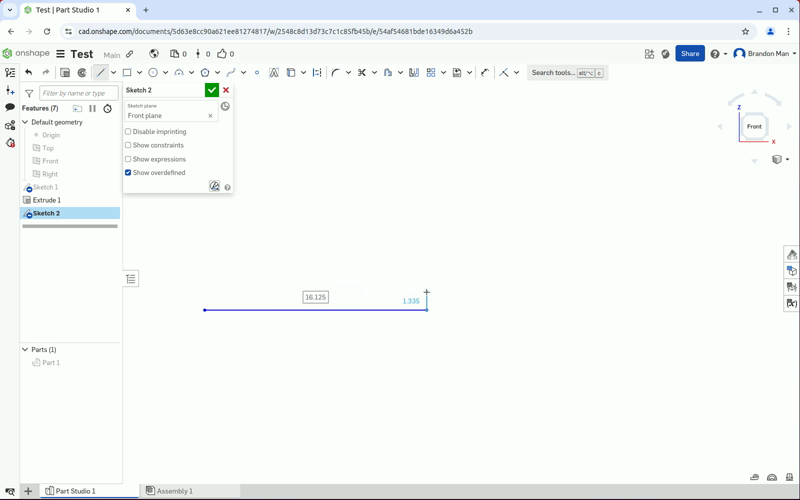
scroll(6)
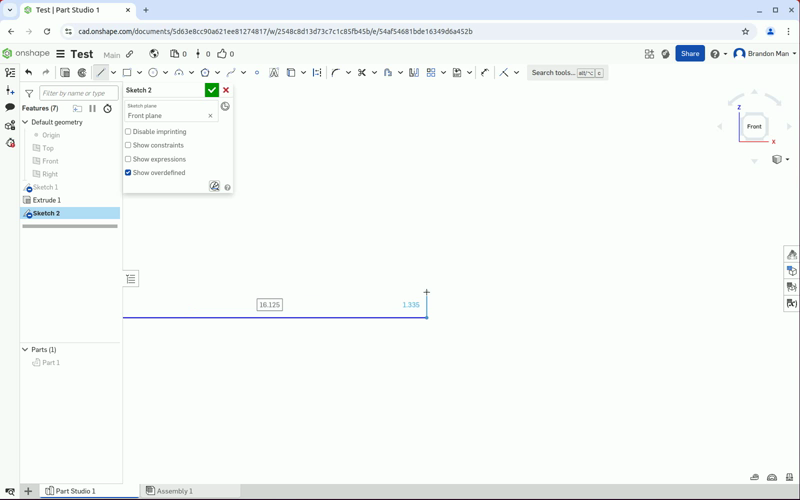
scroll(6)
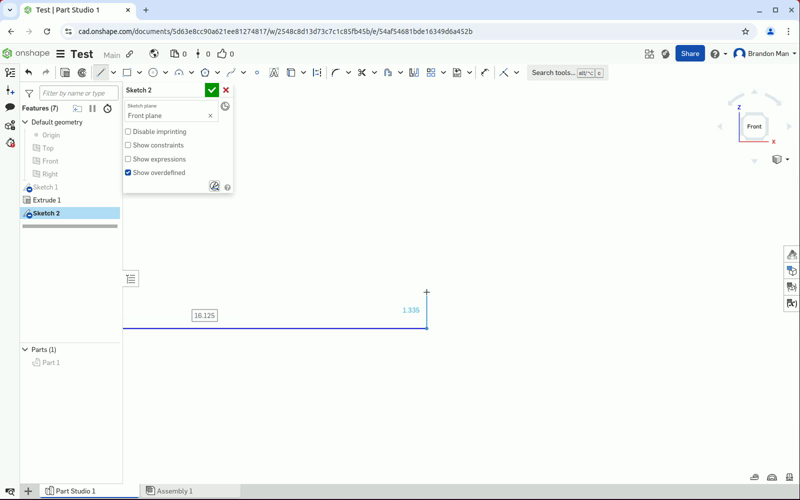
scroll(6)
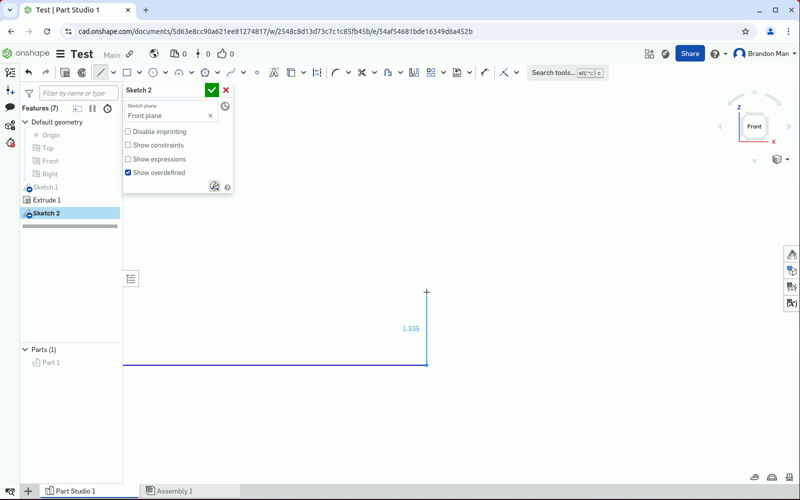
click(426, 291)
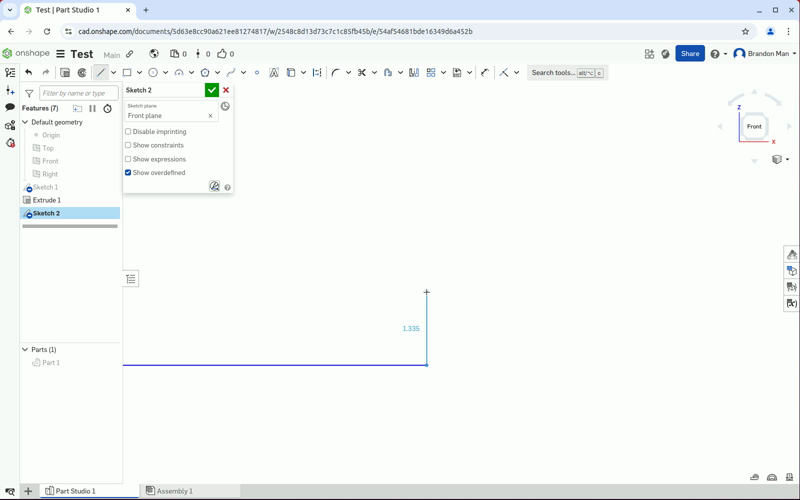
scroll(-6)
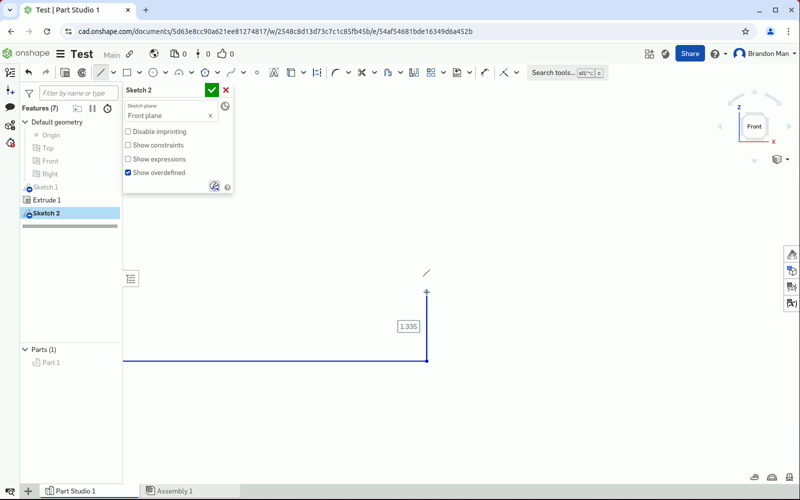
scroll(-6)
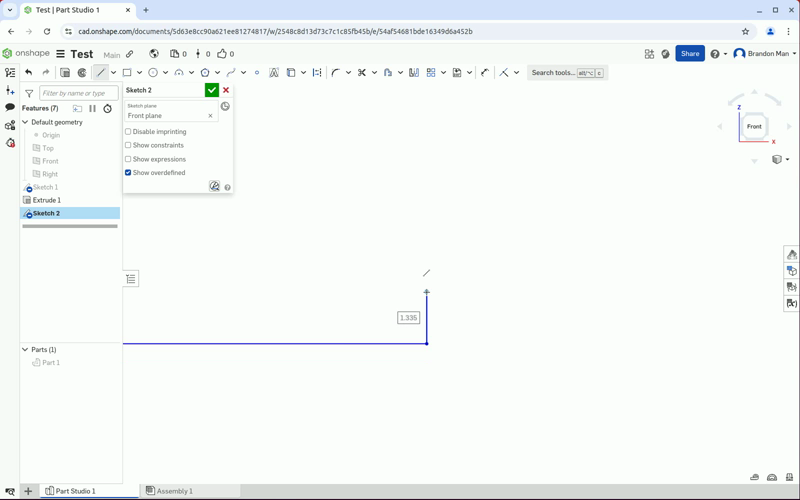
scroll(-6)
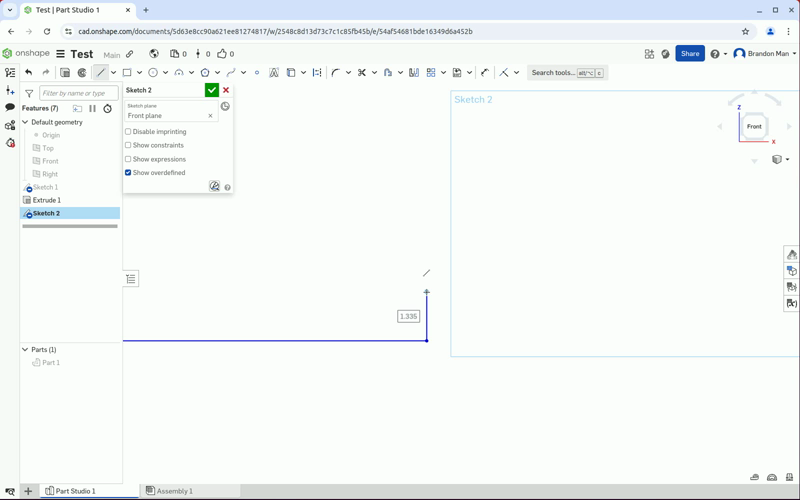
scroll(-6)
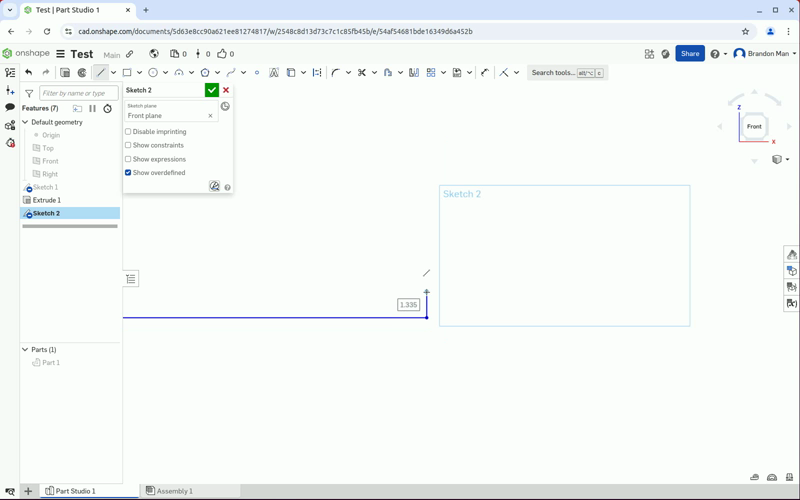
scroll(-6)
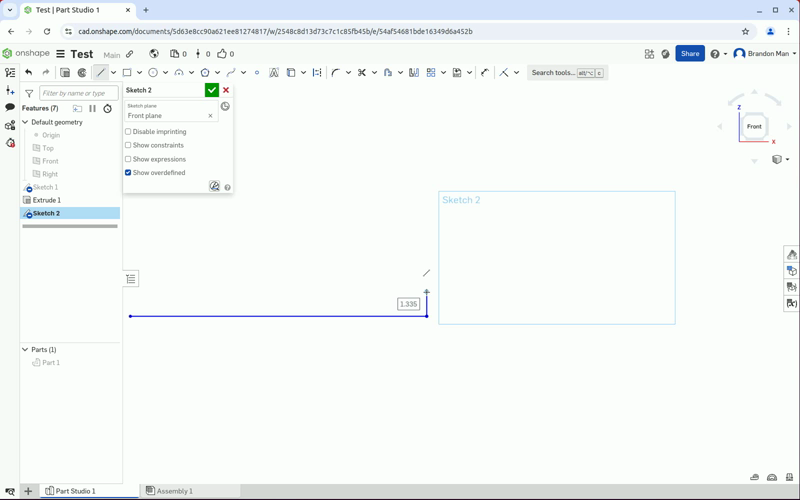
scroll(-6)
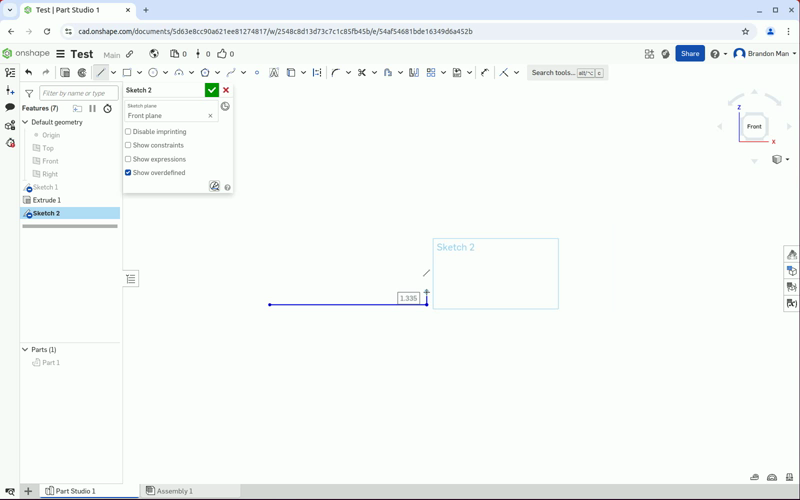
scroll(-6)
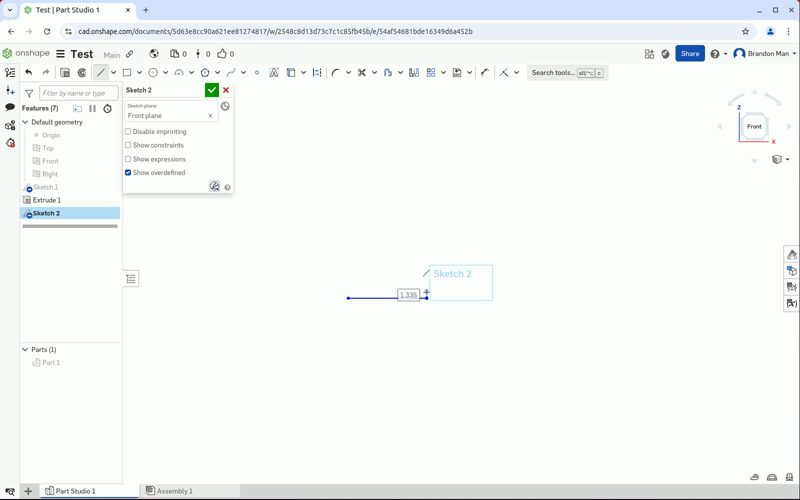
key_up(shift)
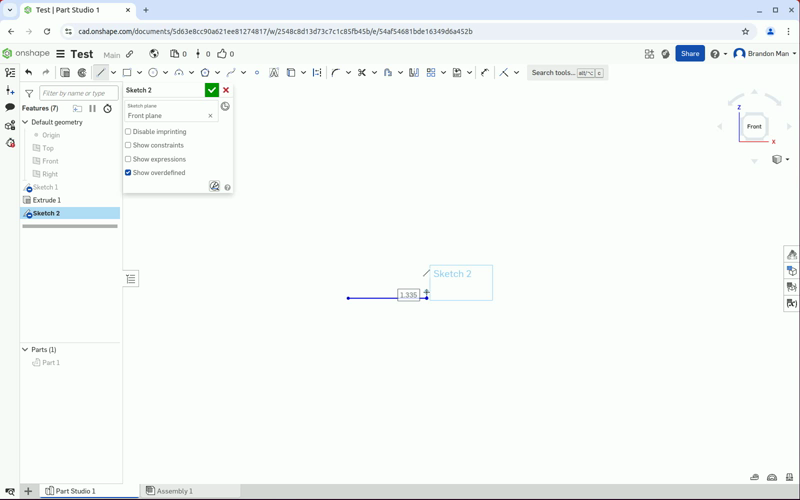
key_down(shift)
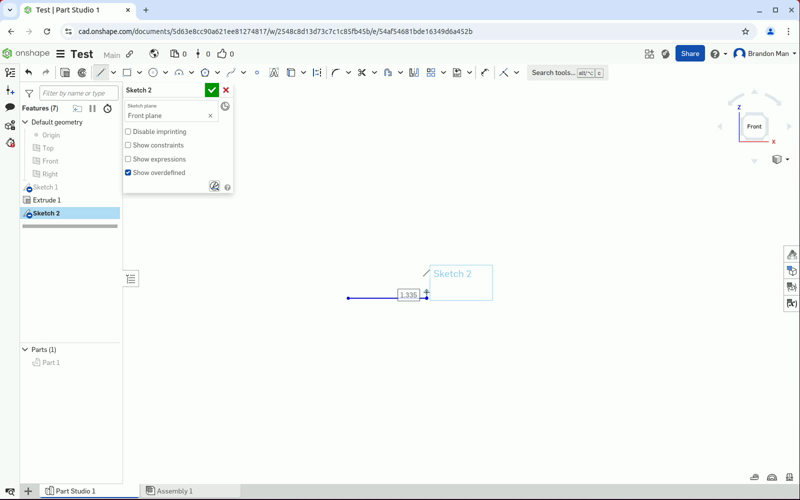
mouse_move(456, 291)
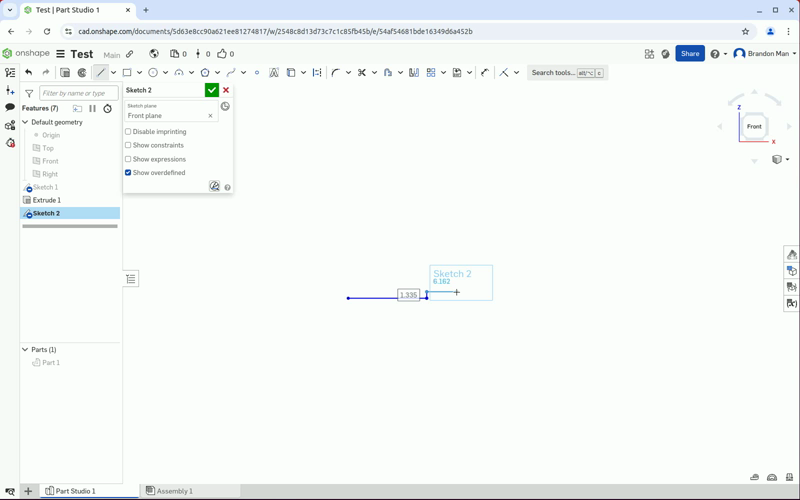
mouse_move(431, 291)
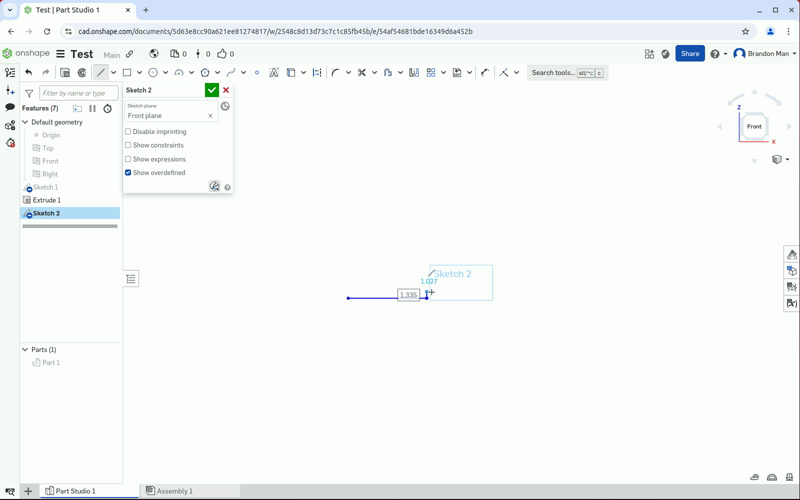
scroll(6)
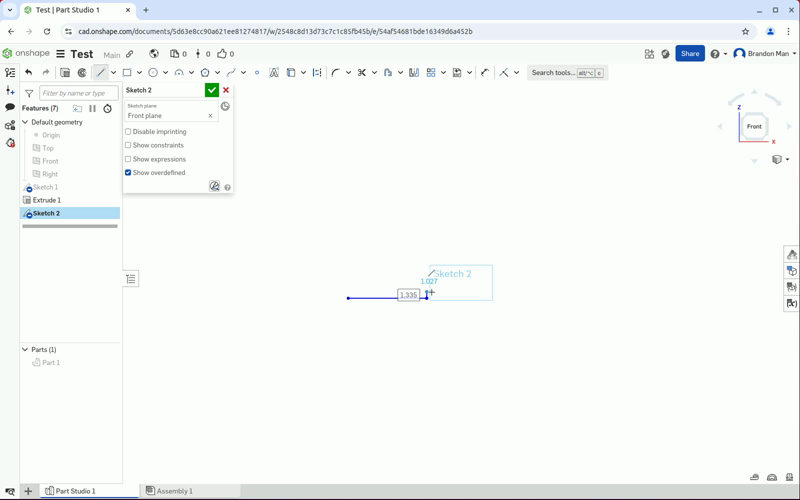
scroll(6)
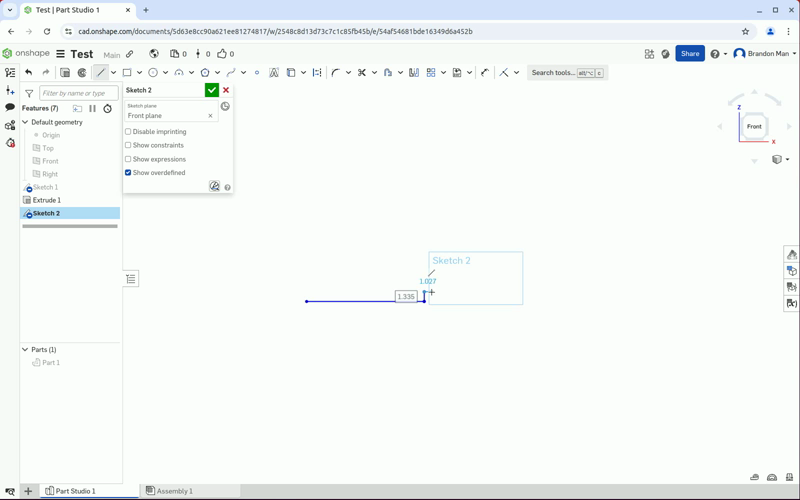
scroll(6)
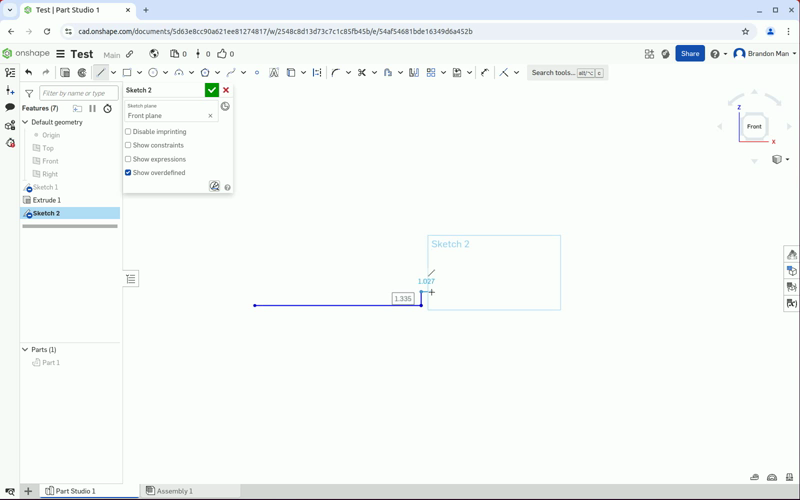
scroll(6)
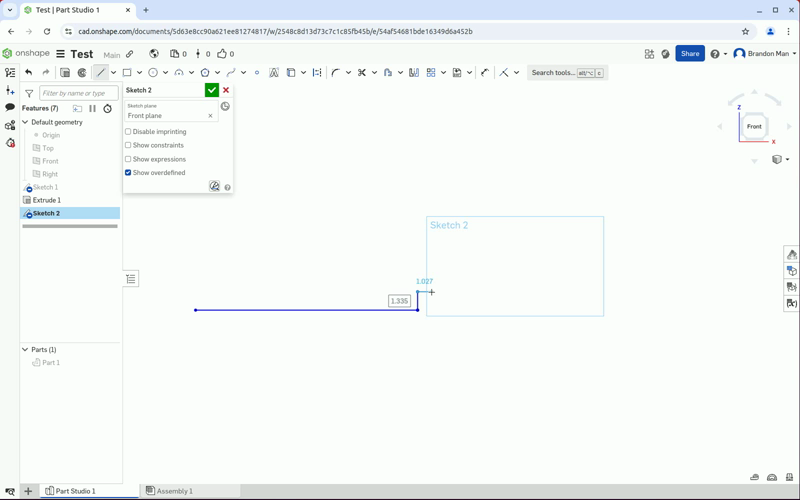
scroll(6)
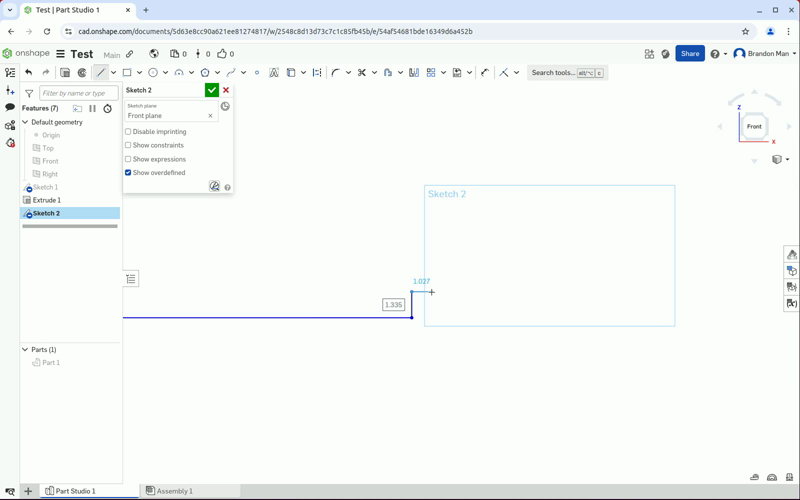
scroll(6)
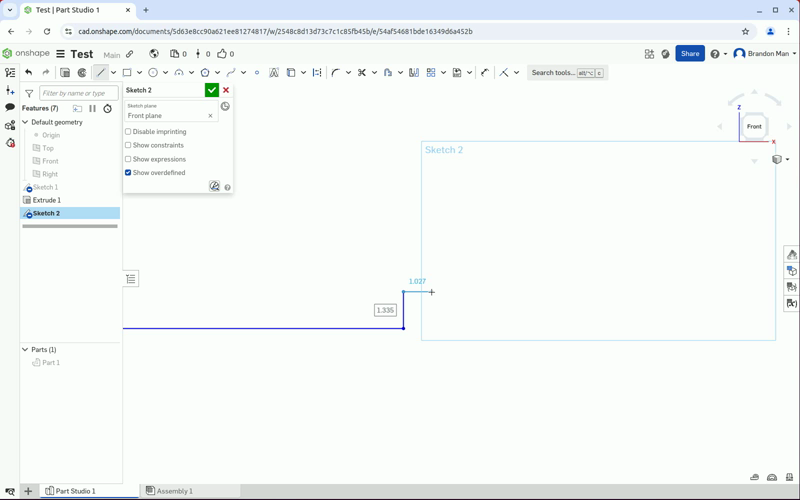
scroll(6)
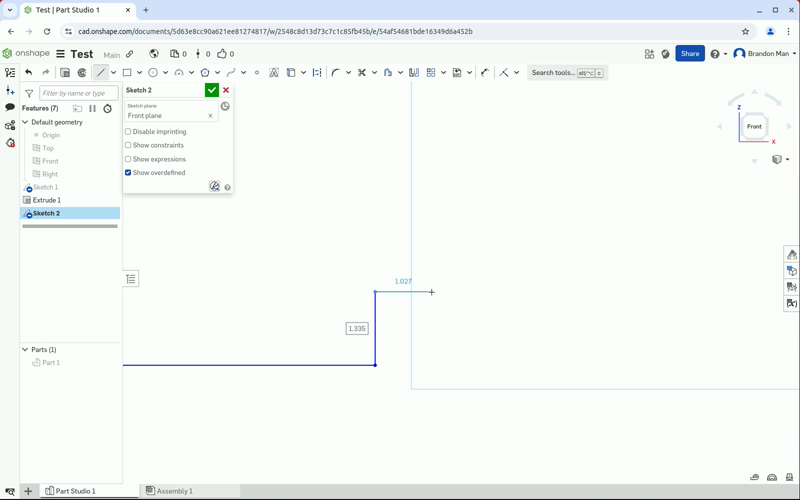
click(431, 291)
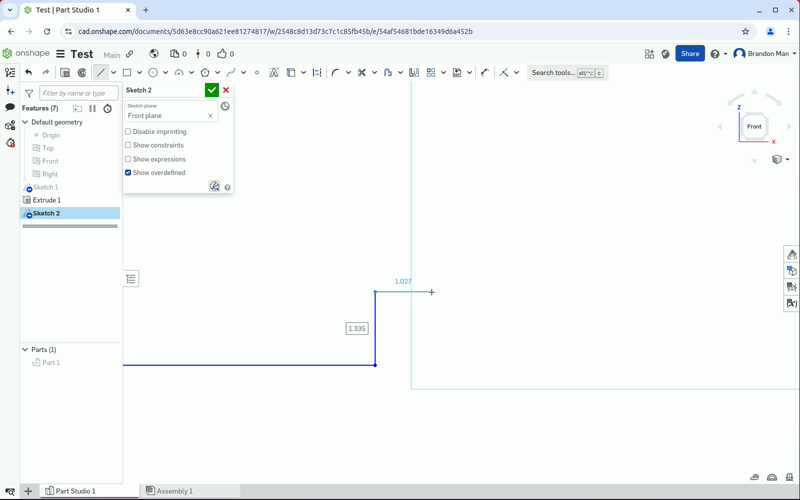
scroll(-6)
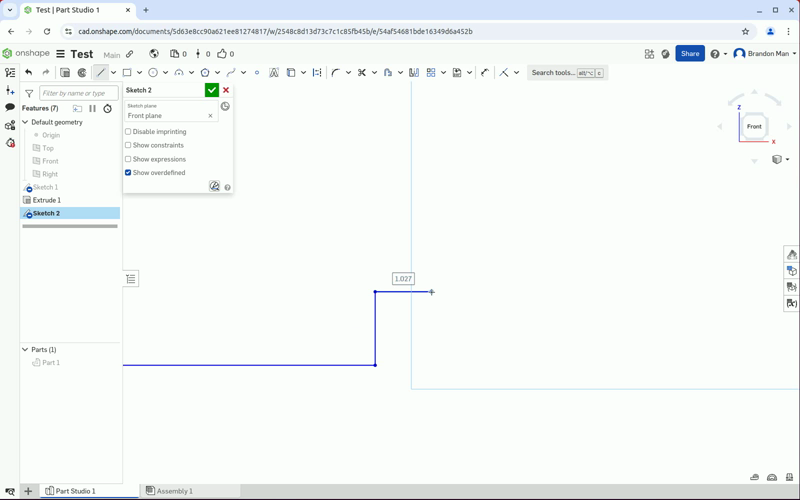
scroll(-6)
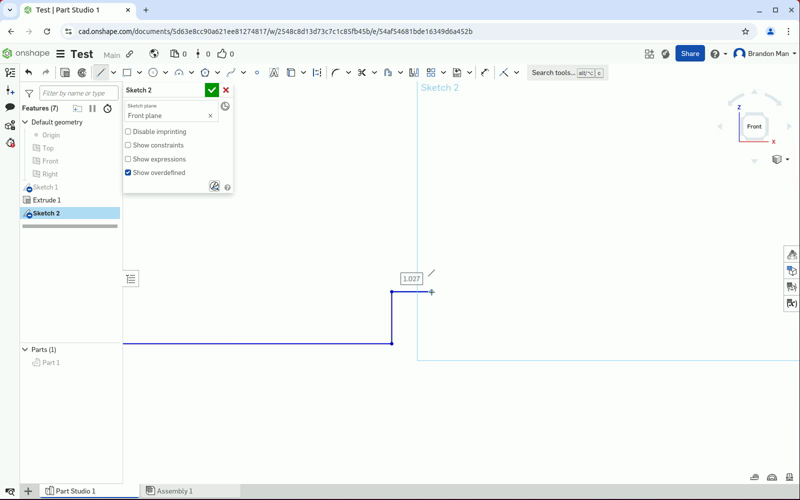
scroll(-6)
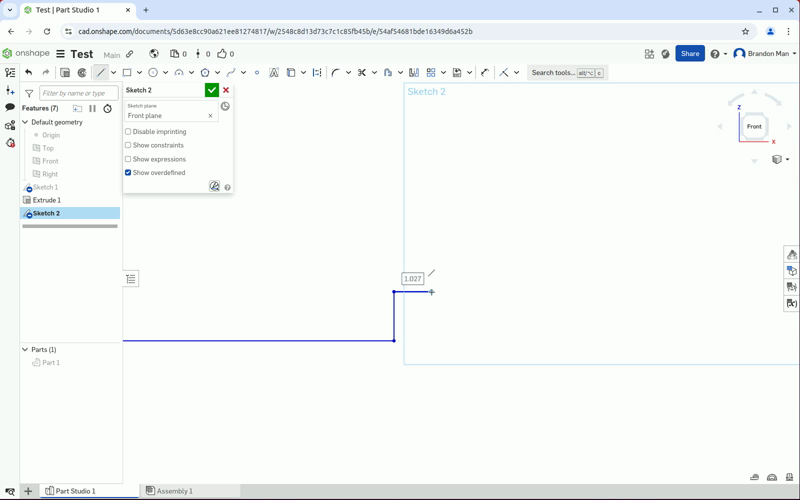
scroll(-6)
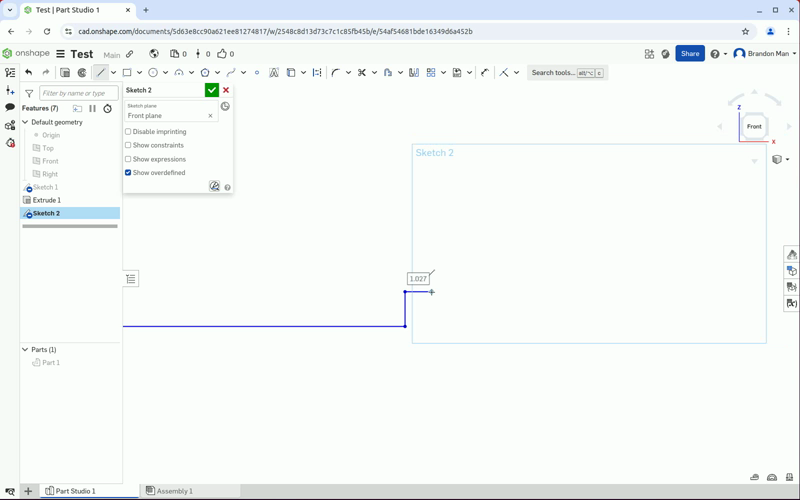
scroll(-6)
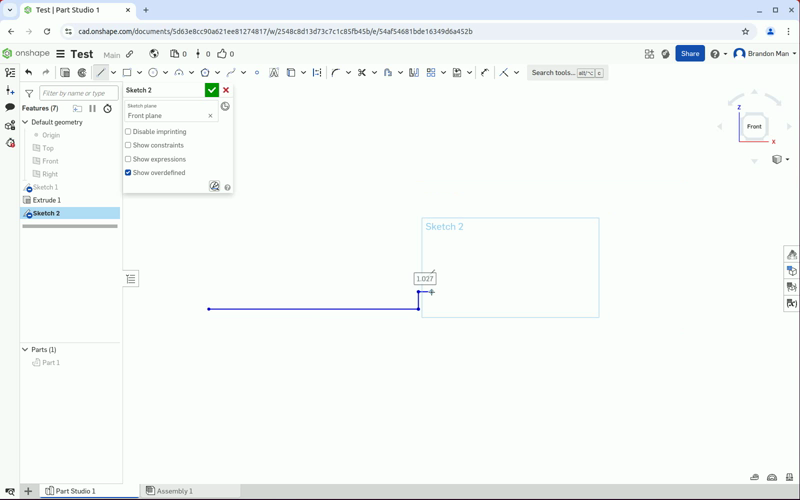
scroll(-6)
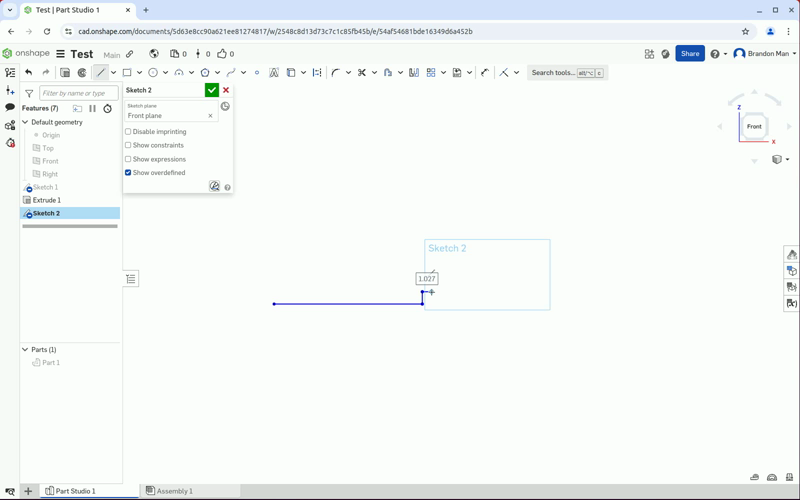
scroll(-6)
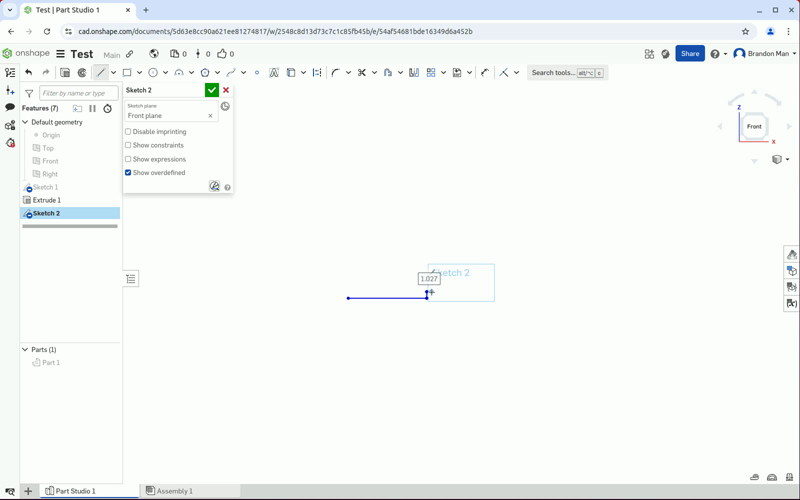
key_up(shift)
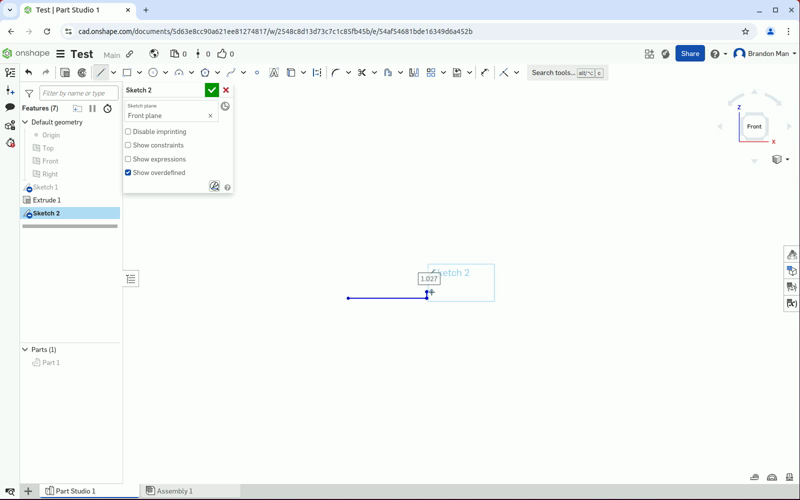
key_down(shift)
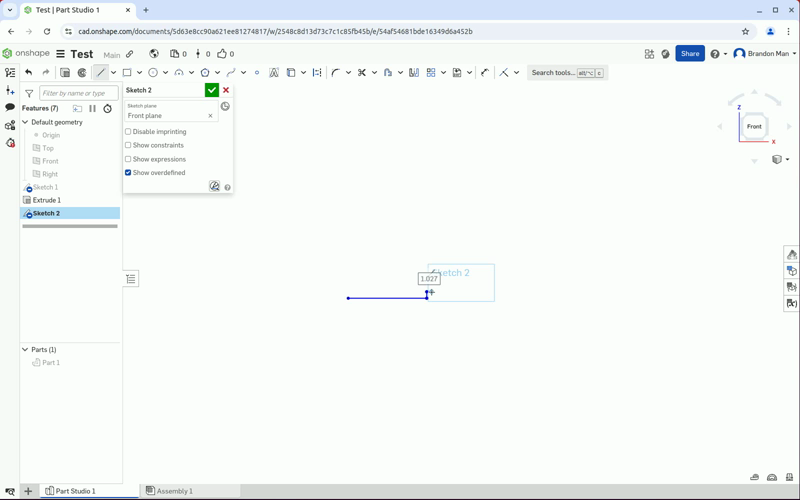
mouse_move(431, 226)
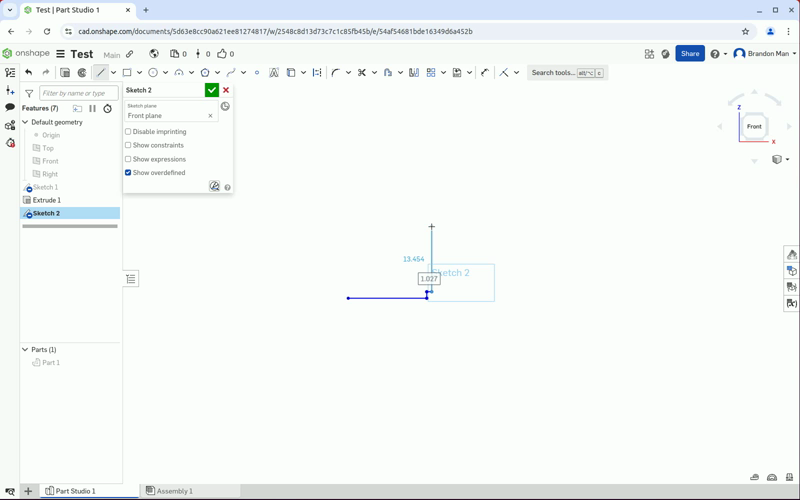
click(431, 226)
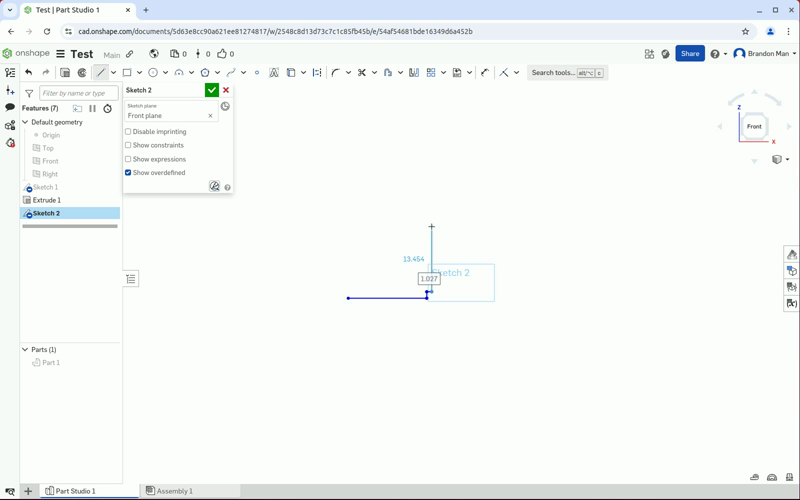
key_up(shift)
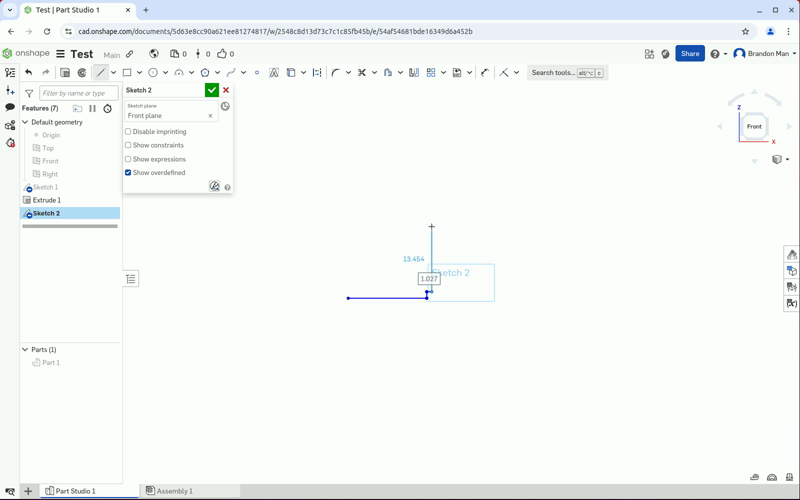
key_down(shift)
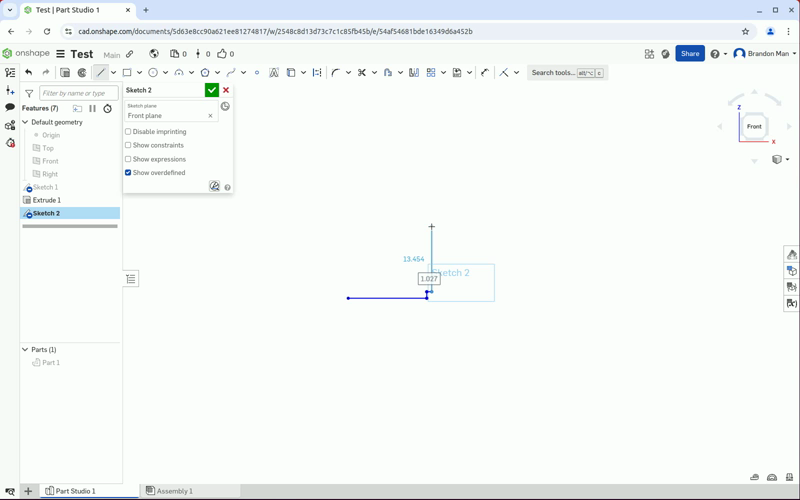
mouse_move(348, 226)
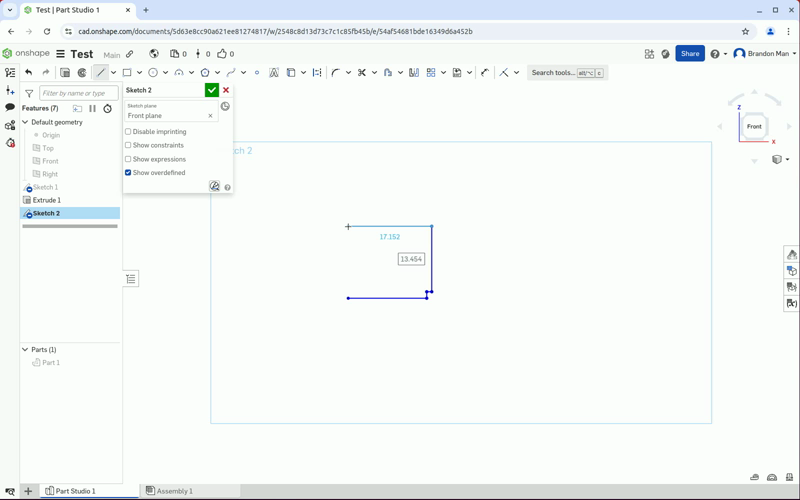
click(348, 226)
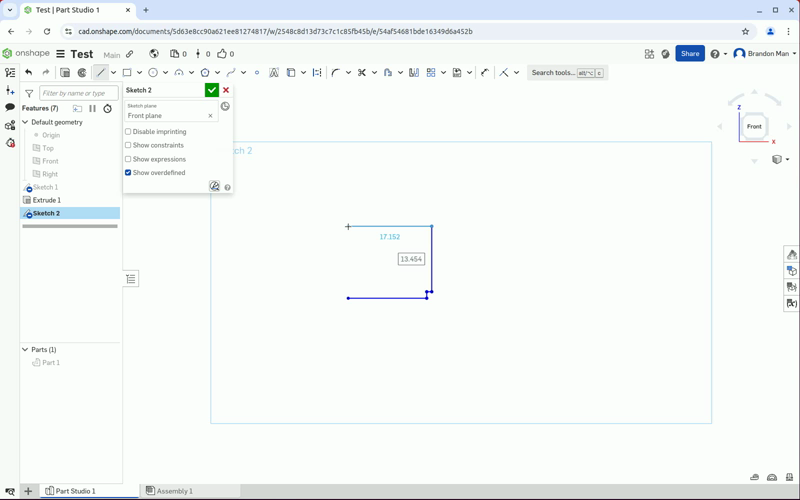
key_up(shift)
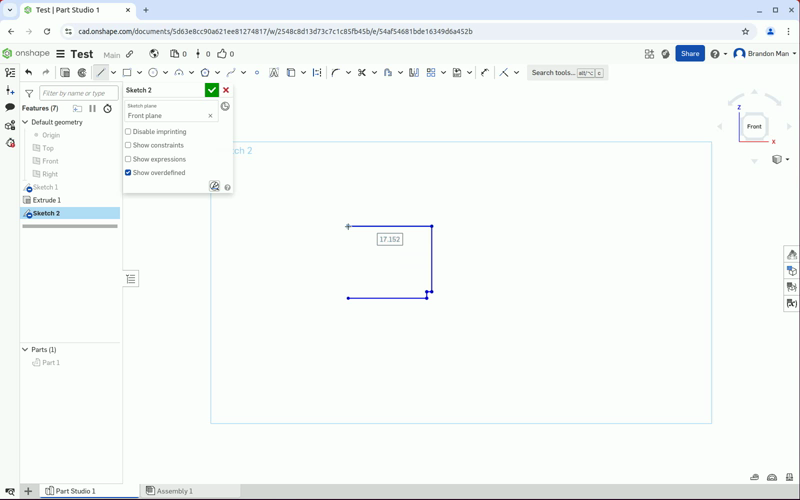
key_down(shift)
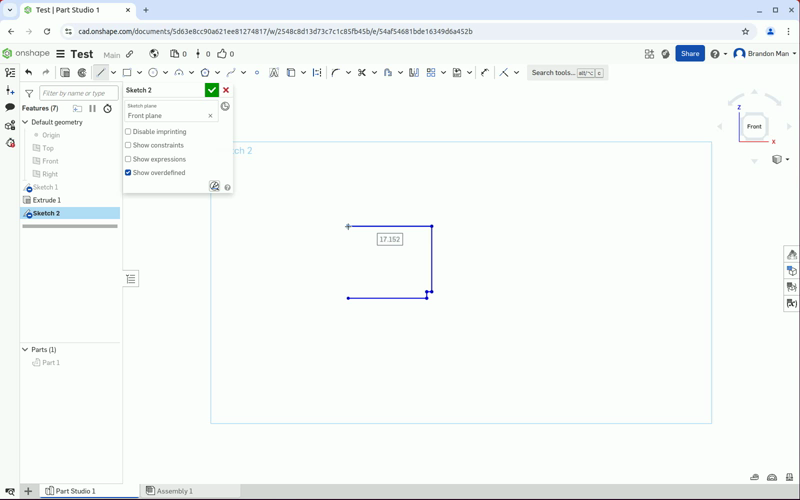
mouse_move(348, 298)
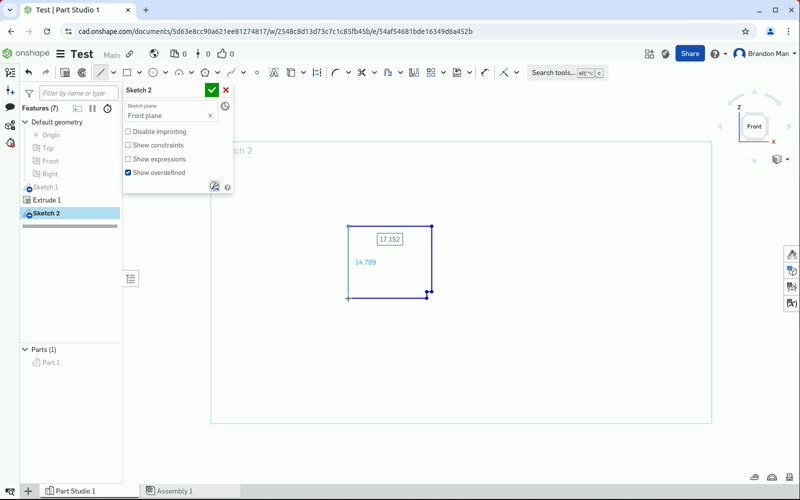
key_up(shift)
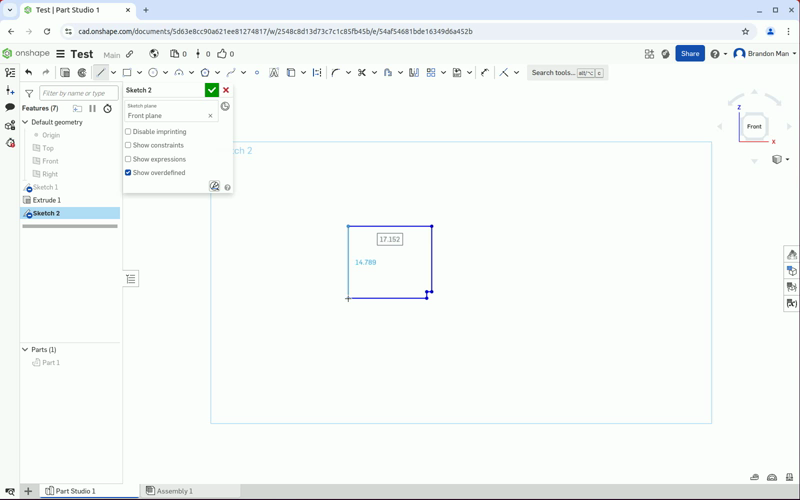
click(348, 298)
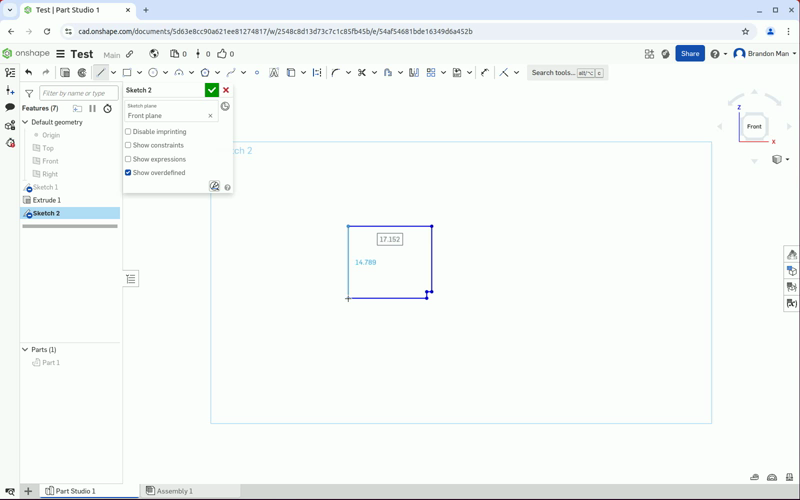
key(esc)
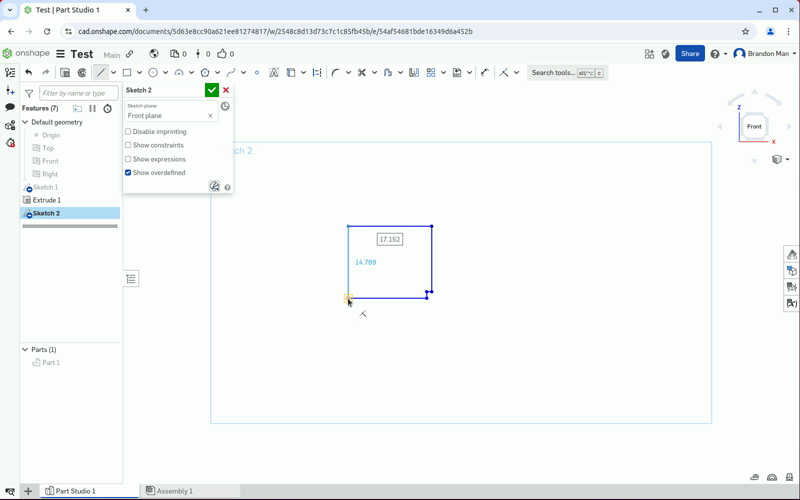
mouse_move(408, 290)
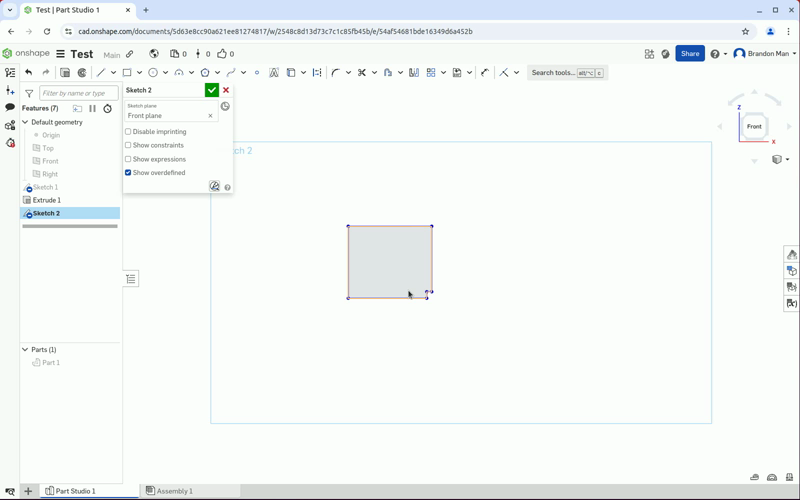
click(408, 290)
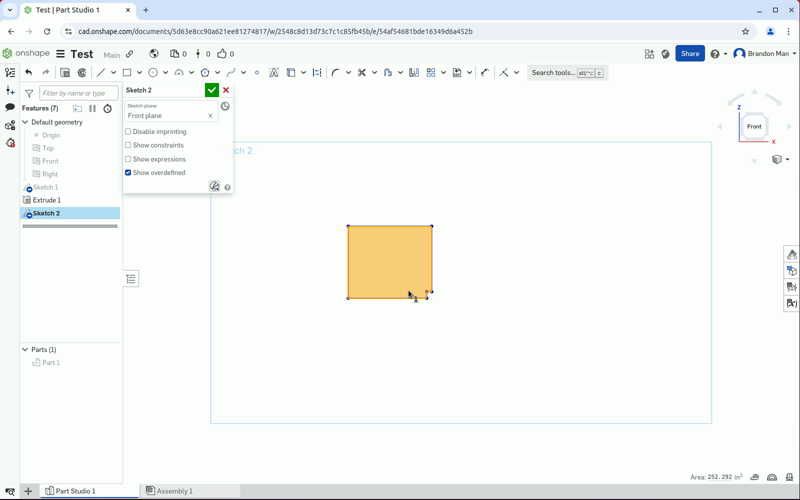
mouse_move(73, 352)
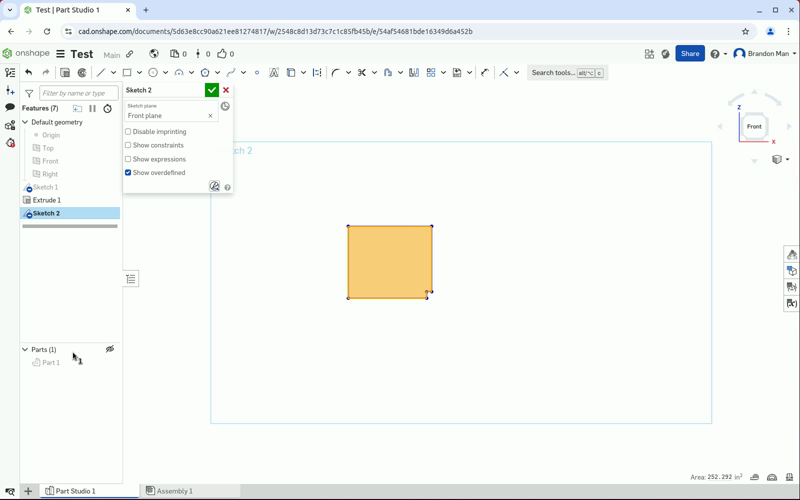
key(shift+y)
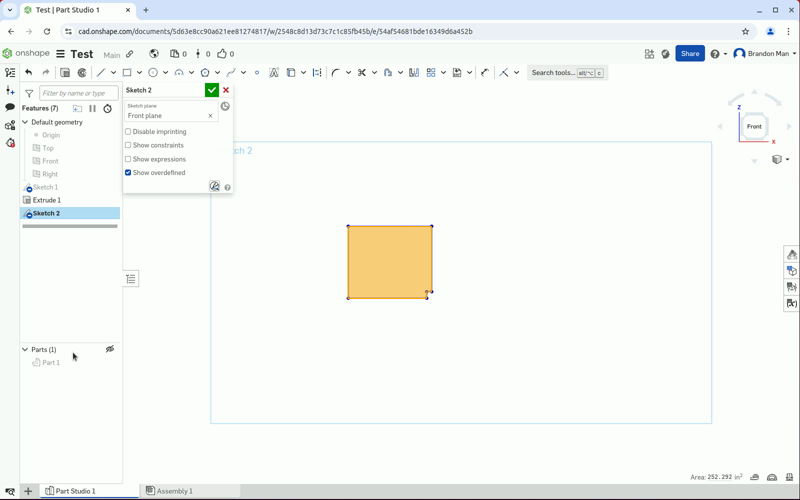
key(shift+e)
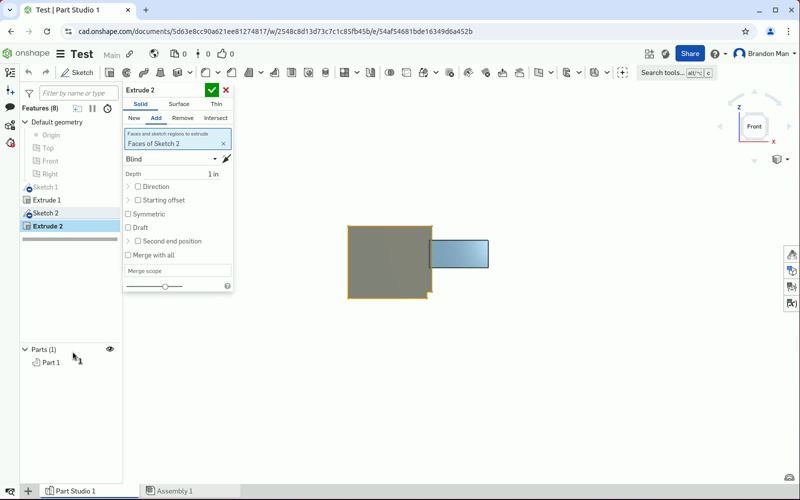
mouse_move(143, 106)
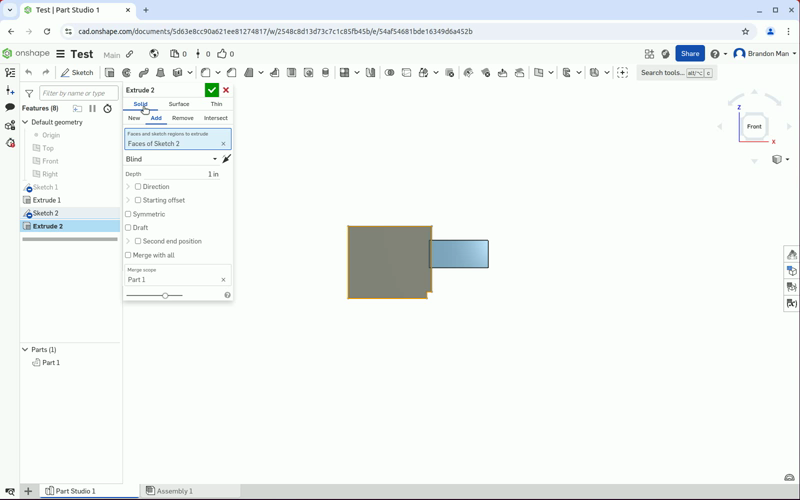
click(143, 106)
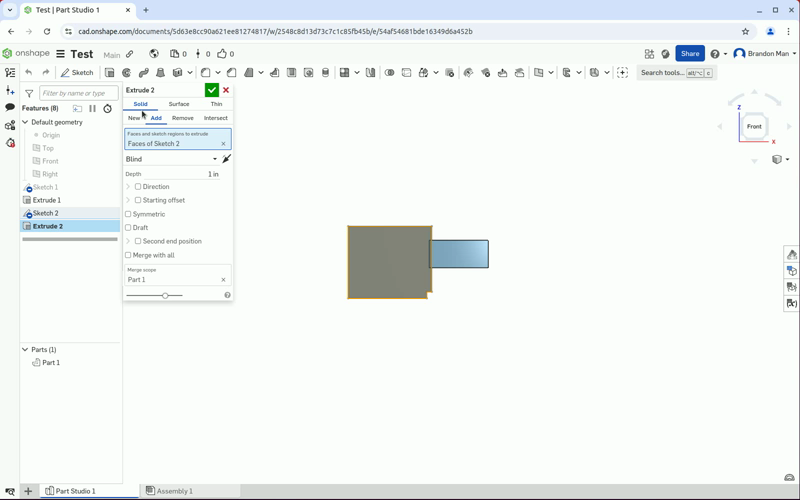
mouse_move(137, 120)
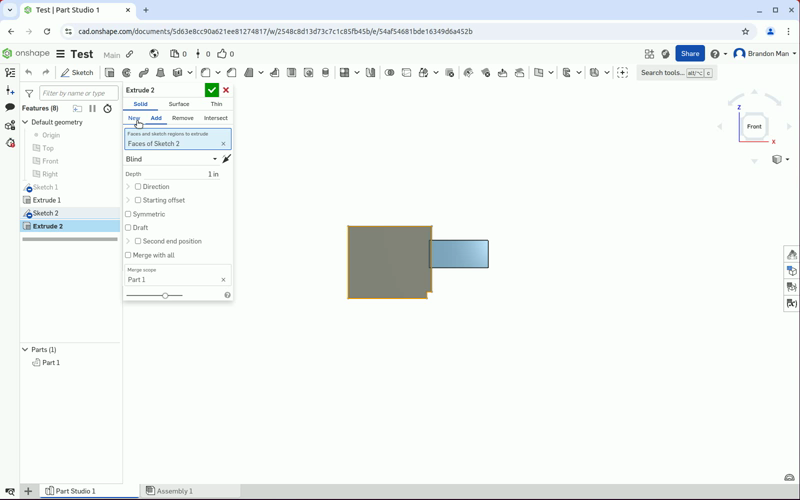
click(137, 120)
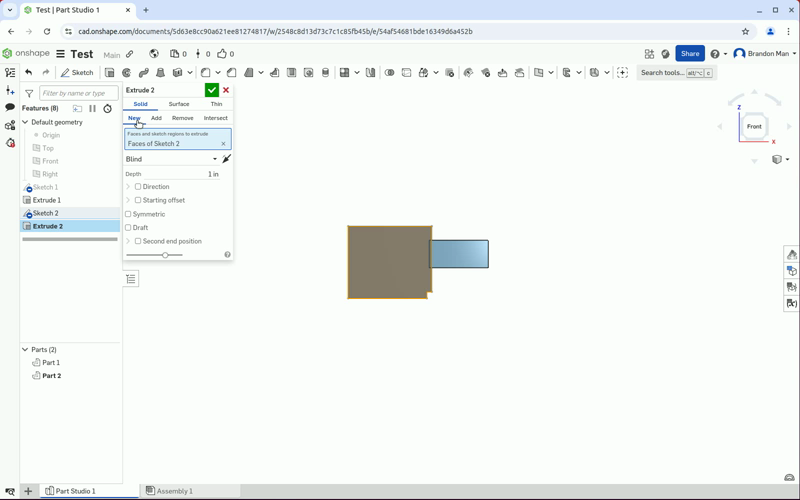
key(tab, 4)
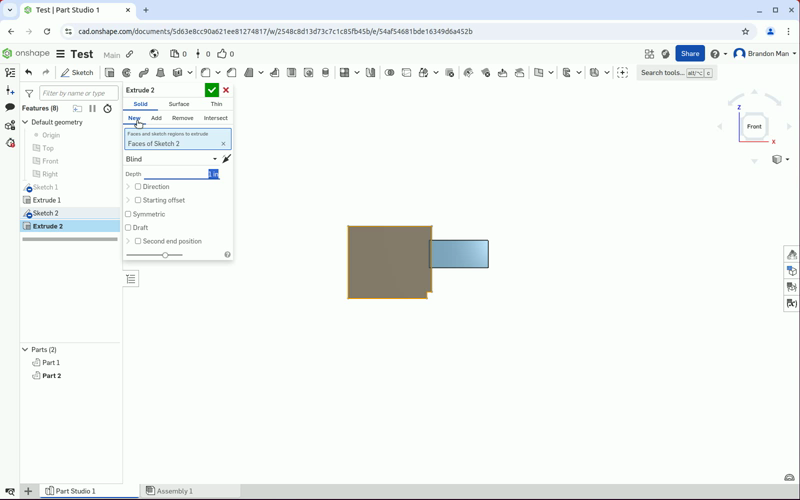
text(17.331)
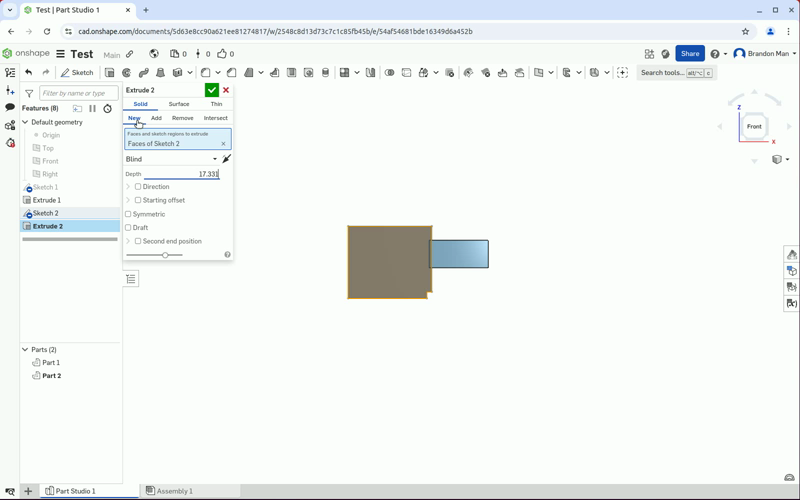
key(enter)
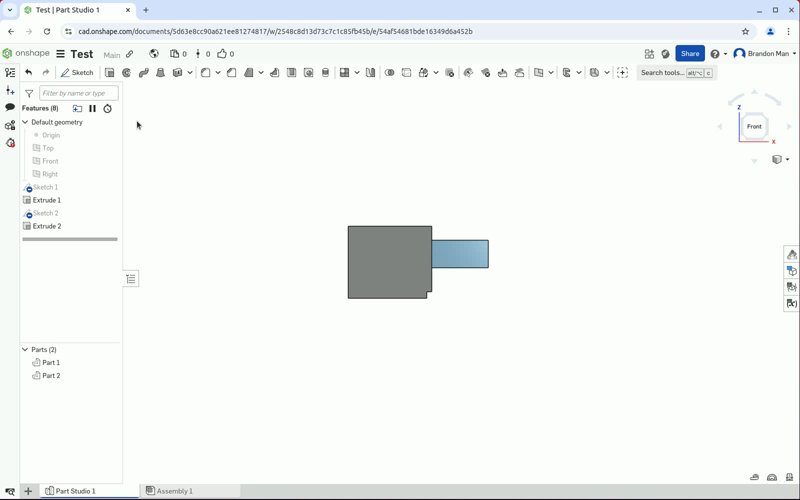
key(shift+h)
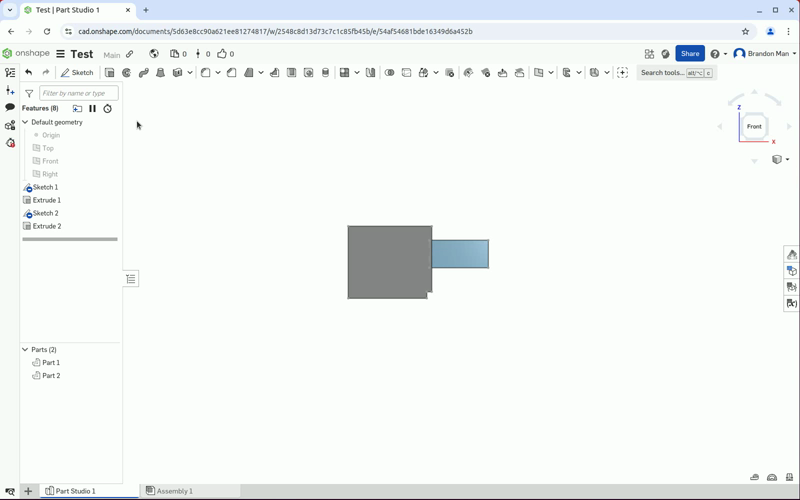
key(shift+h)
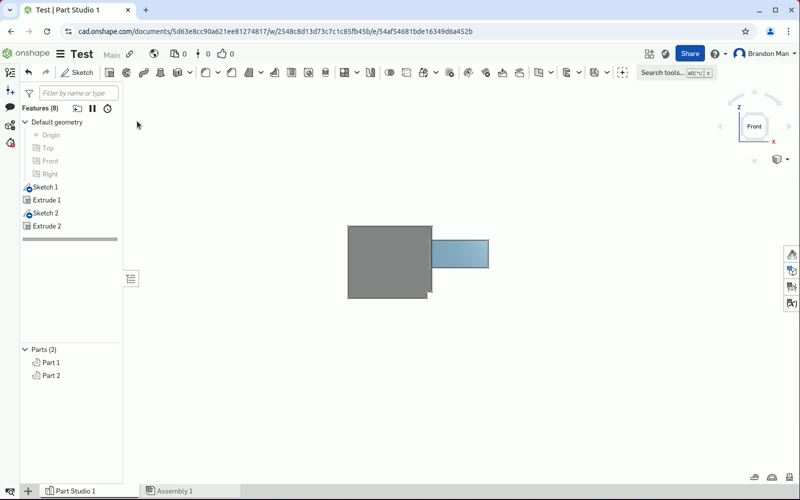
key(shift+7)
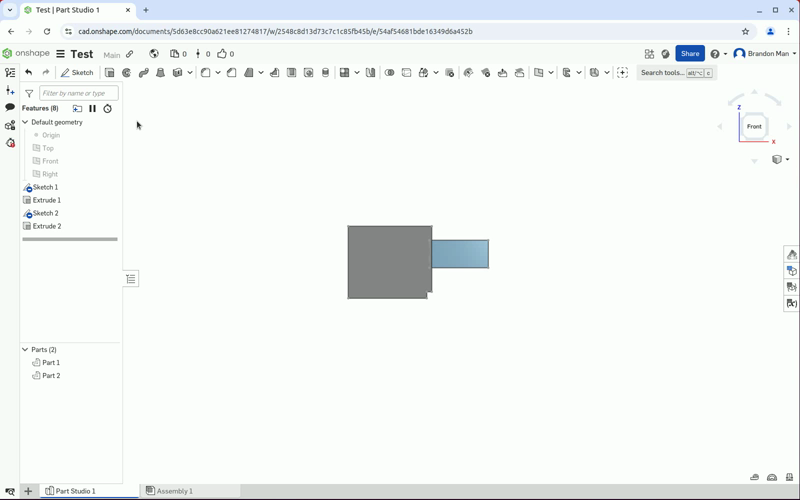
key(left, 2)
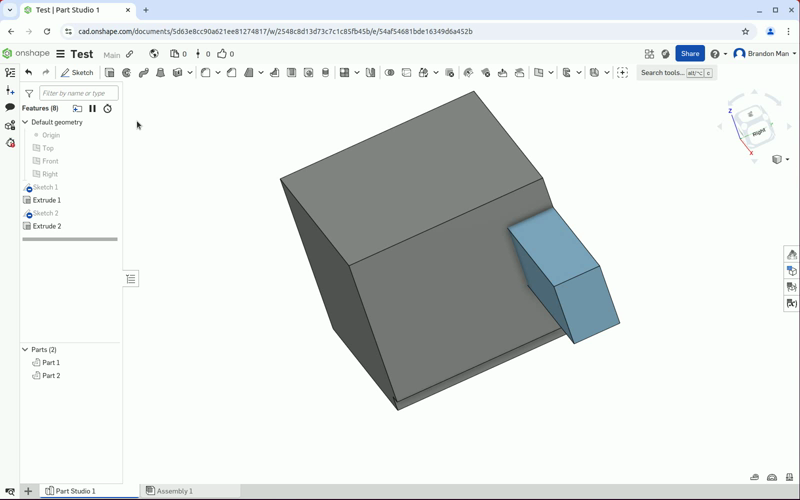
key(down, 2)
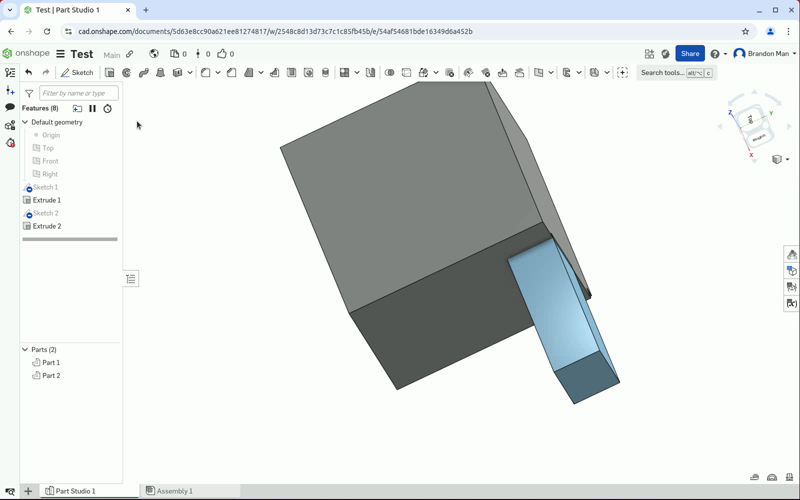
key(up, 2)
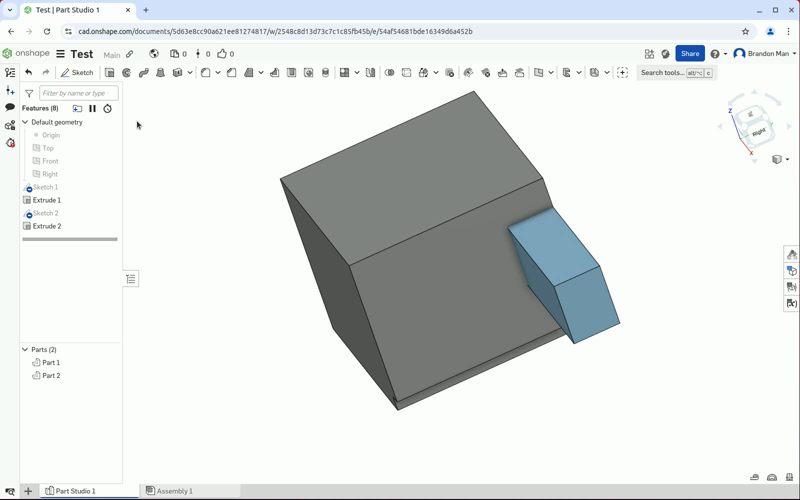
key(right, 2)
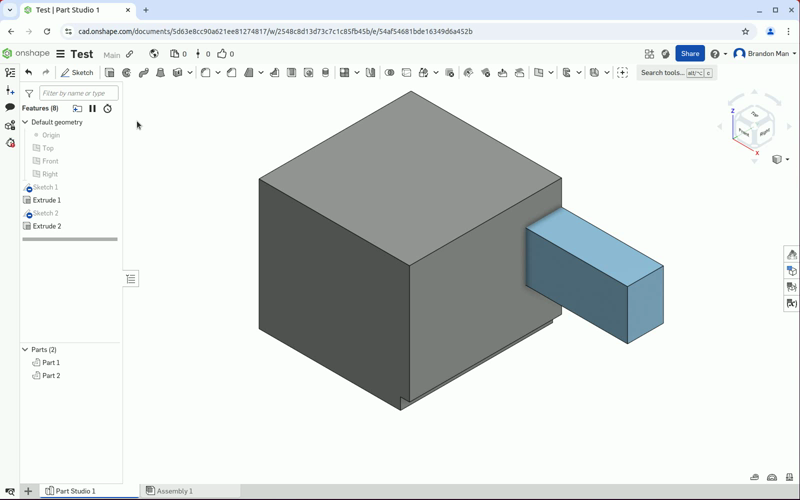
mouse_move(73, 189)
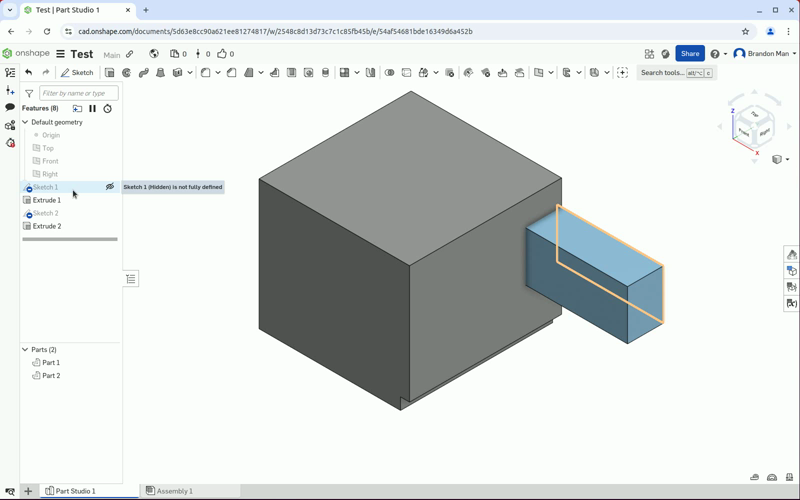
click(73, 189)